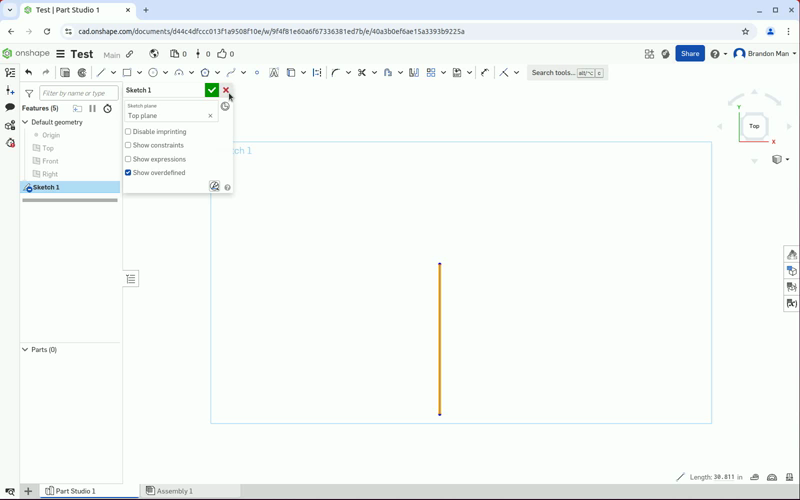
key(shift+h)
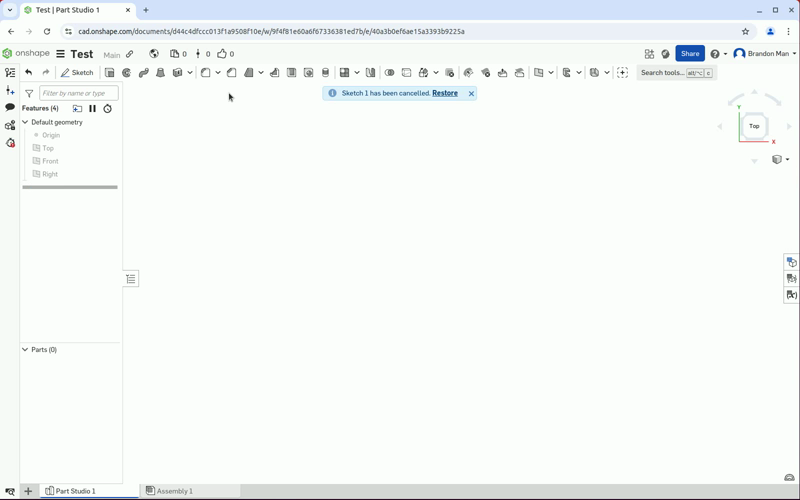
mouse_move(73, 352)
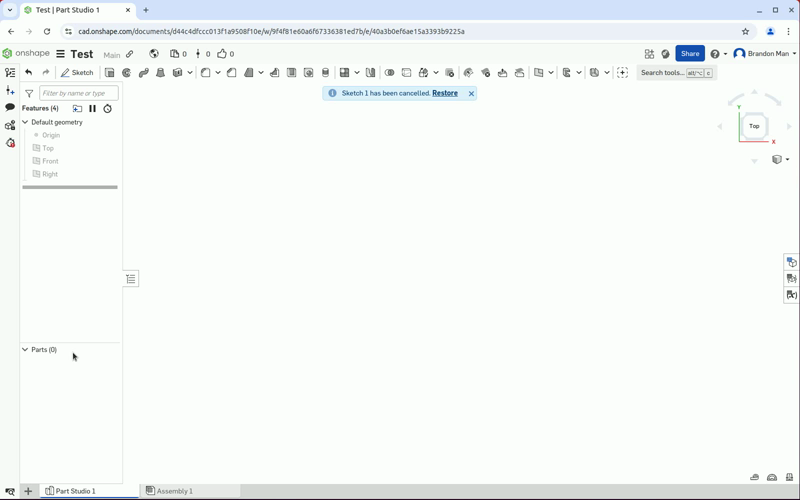
key(y)
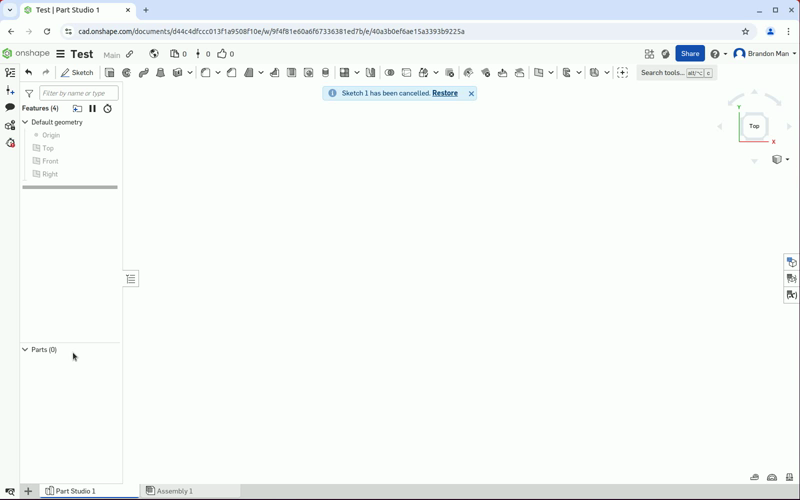
key(shift+p)
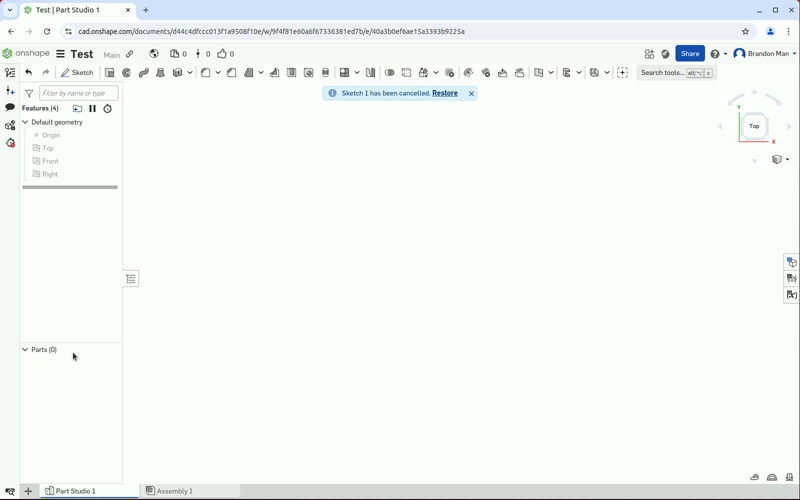
key(space)
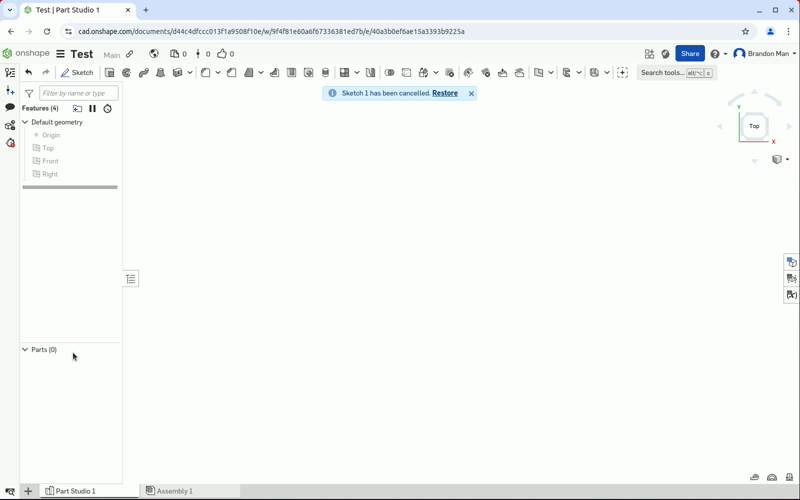
key_down(shift)
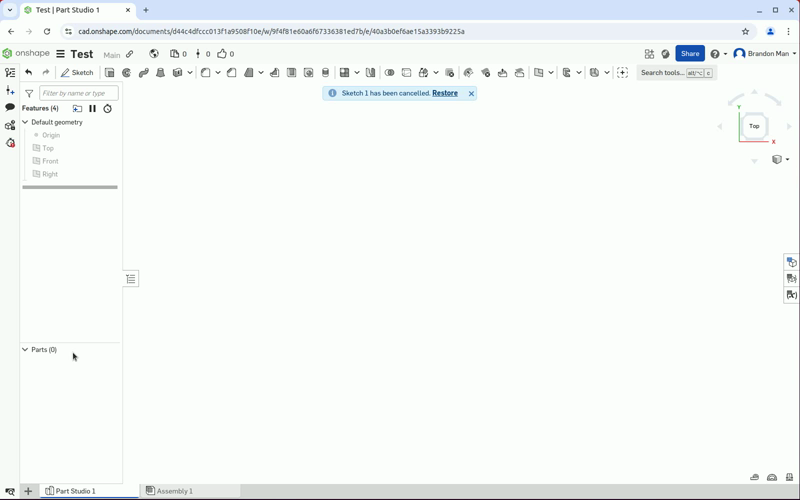
key(up)
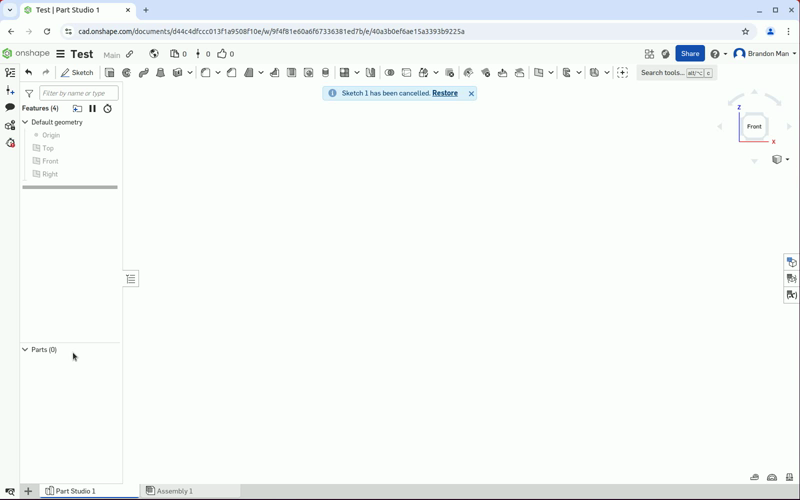
key_up(shift)
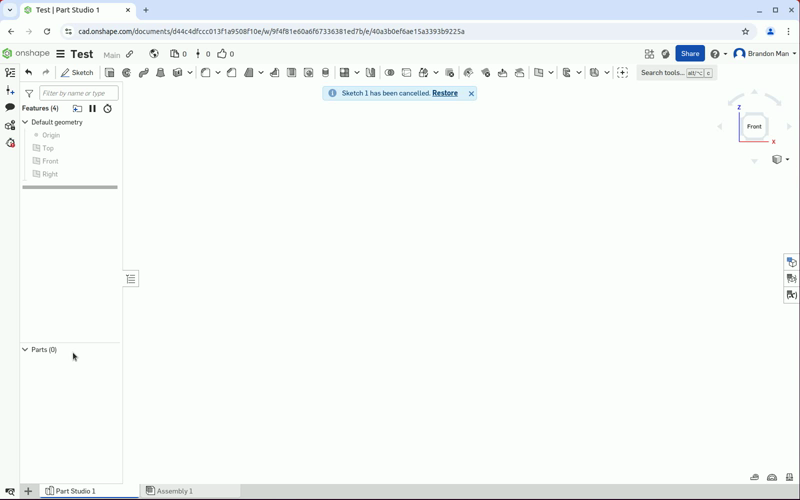
mouse_move(73, 352)
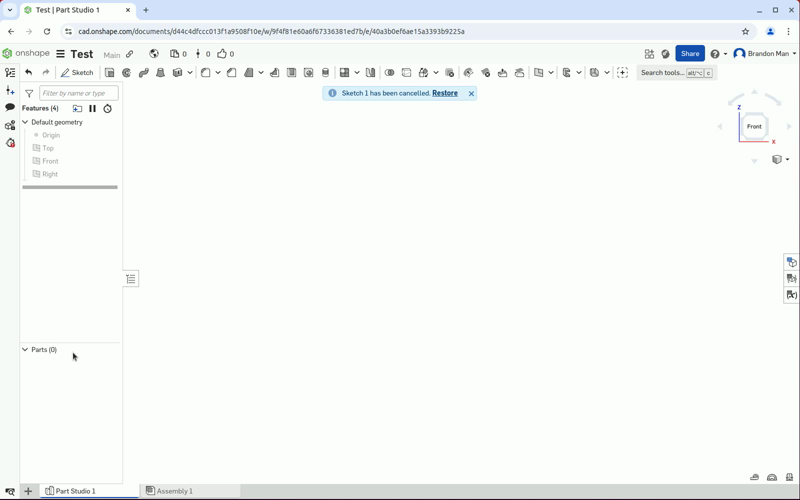
key(shift+y)
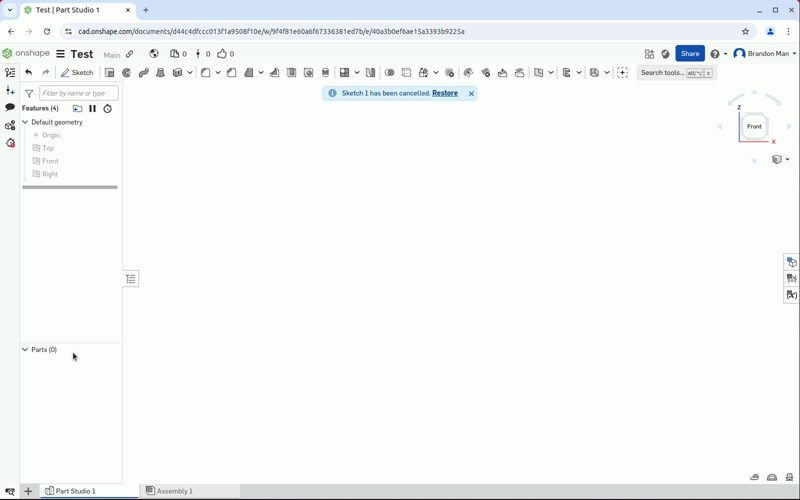
key(shift+s)
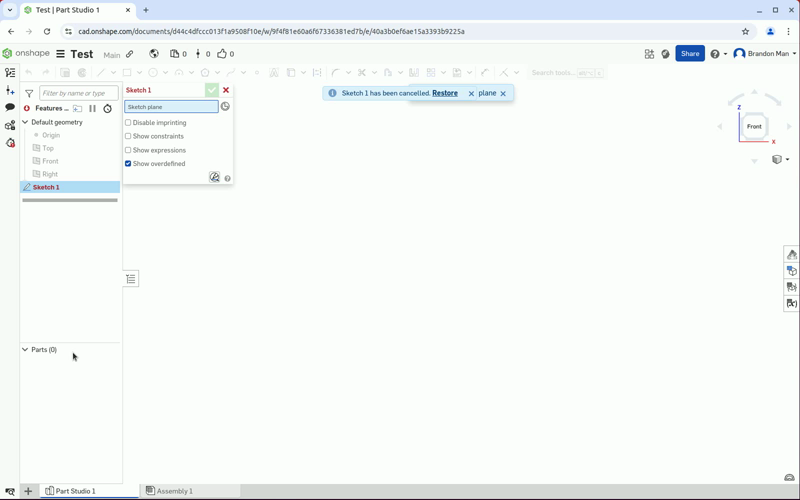
mouse_move(73, 163)
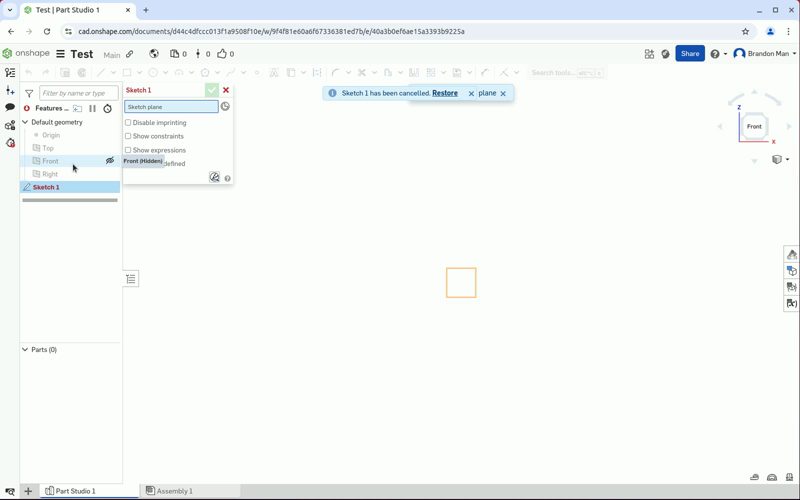
click(73, 163)
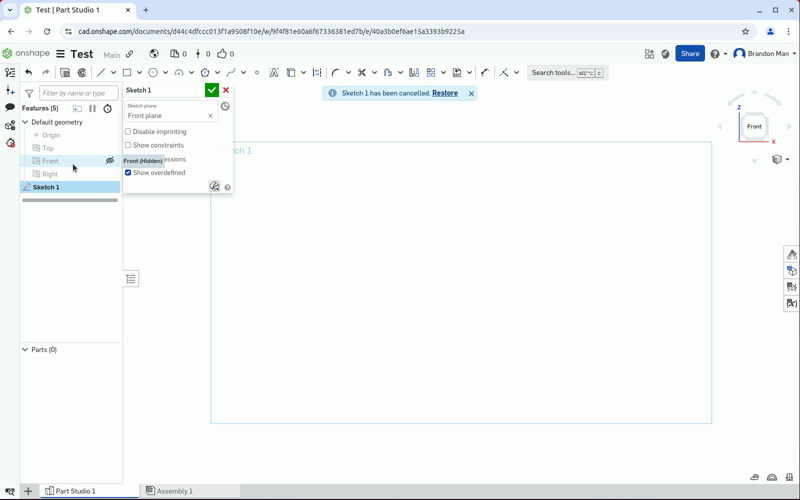
mouse_move(73, 352)
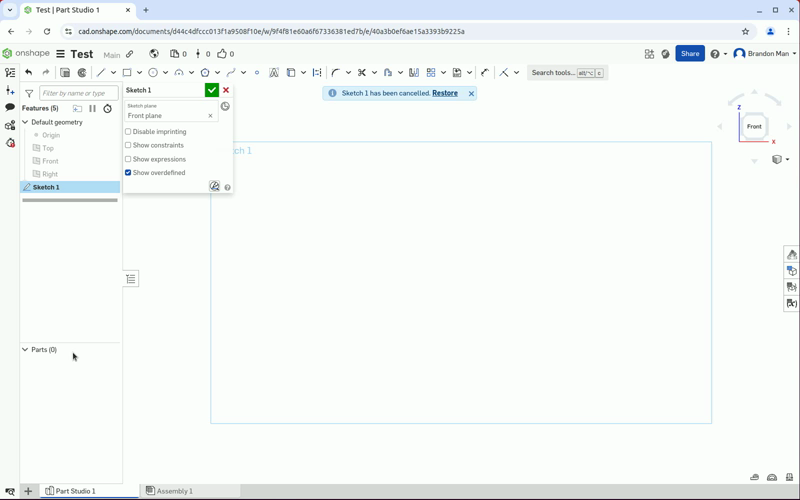
key(y)
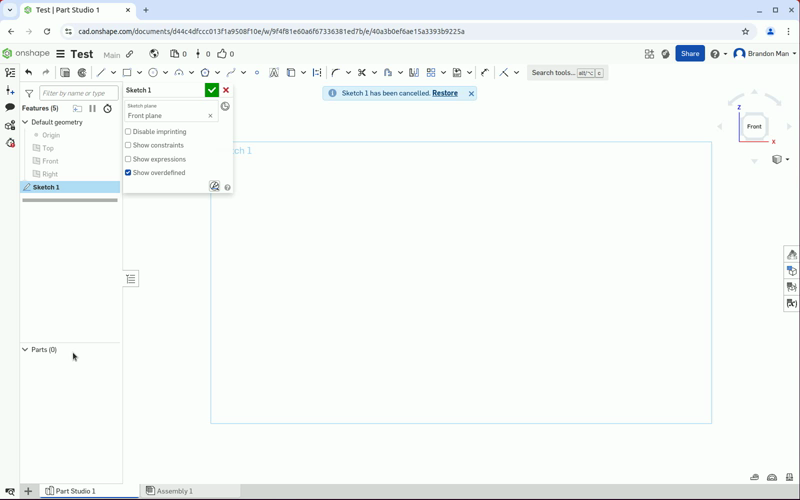
key(l)
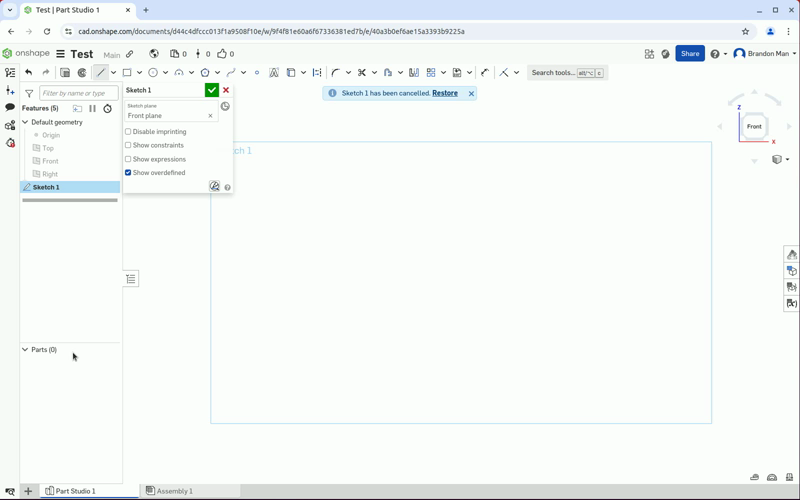
key_down(shift)
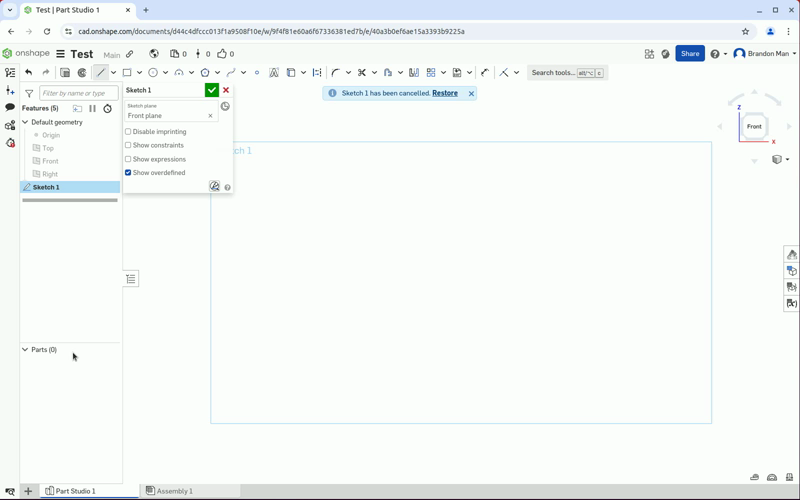
mouse_move(348, 339)
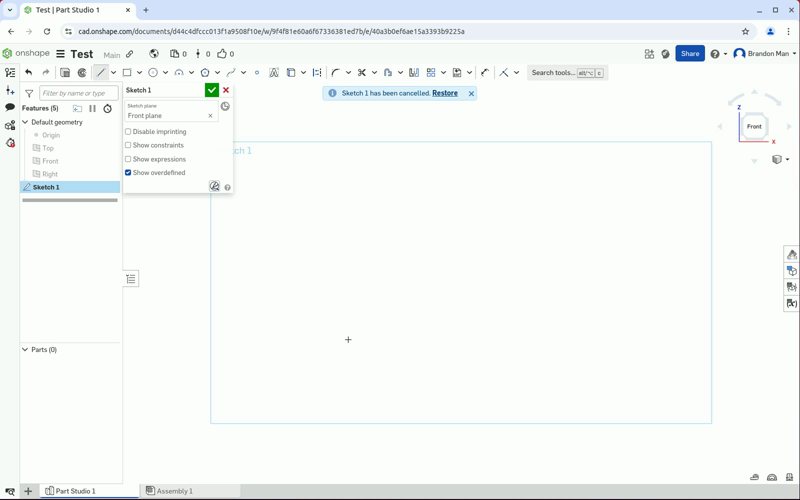
click(348, 339)
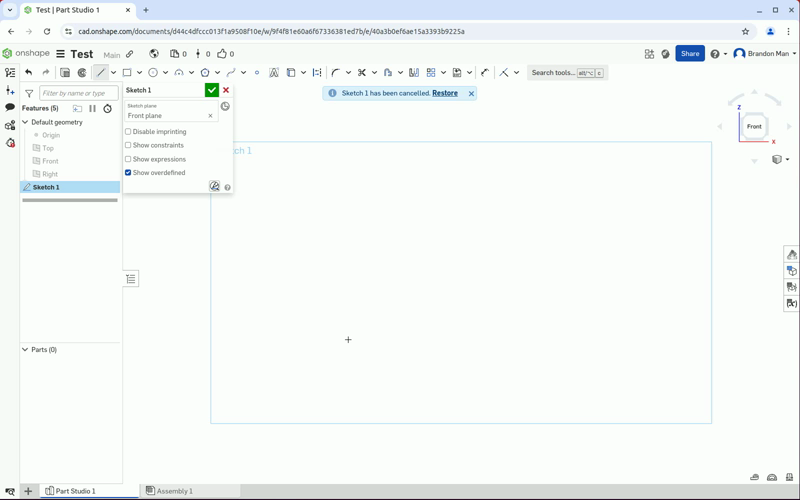
key_up(shift)
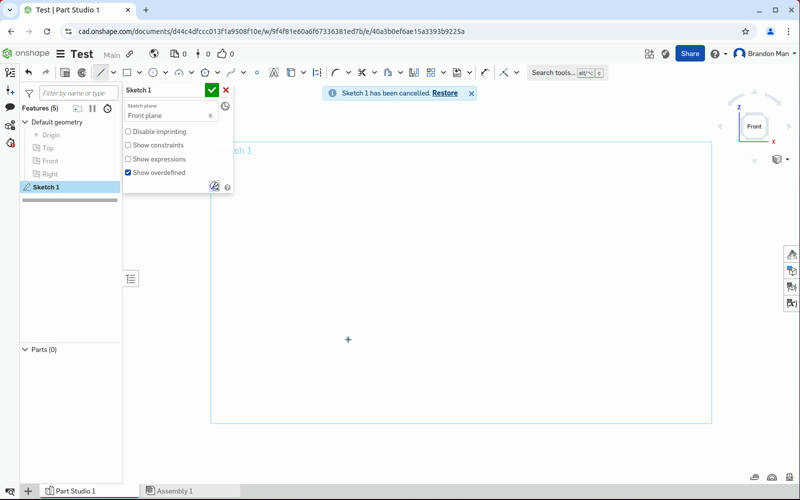
key_down(shift)
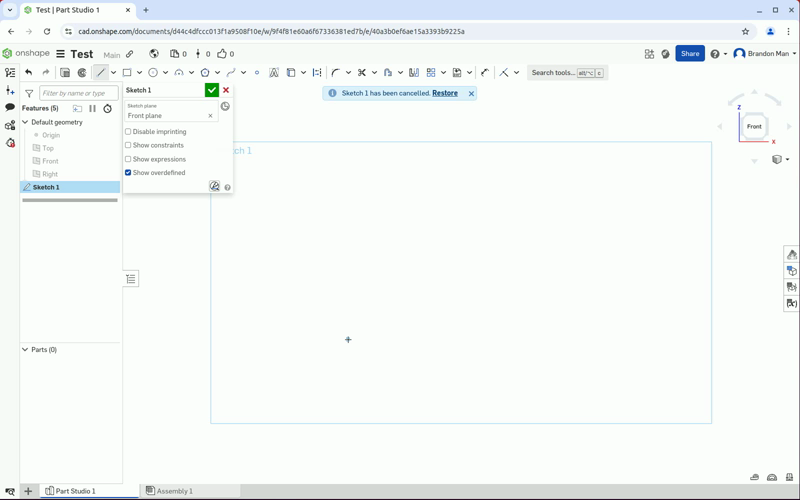
mouse_move(572, 339)
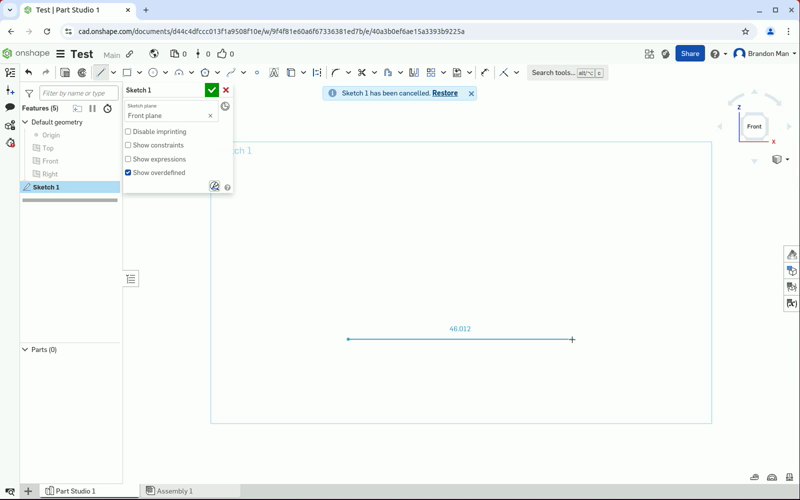
click(572, 339)
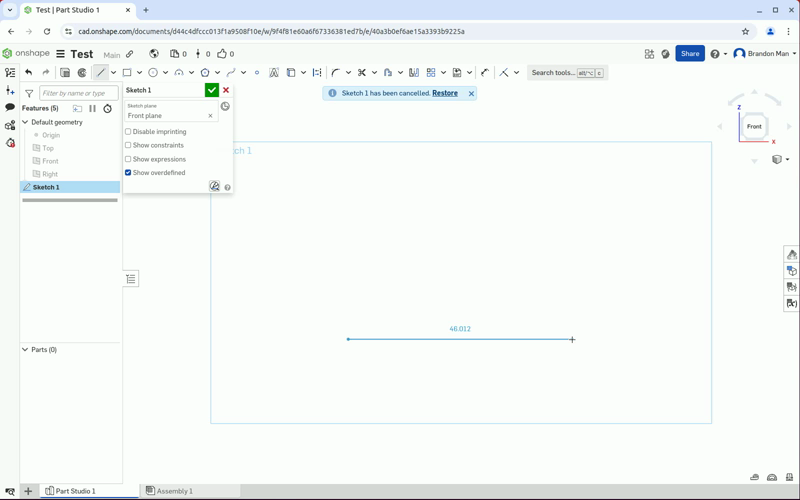
key_up(shift)
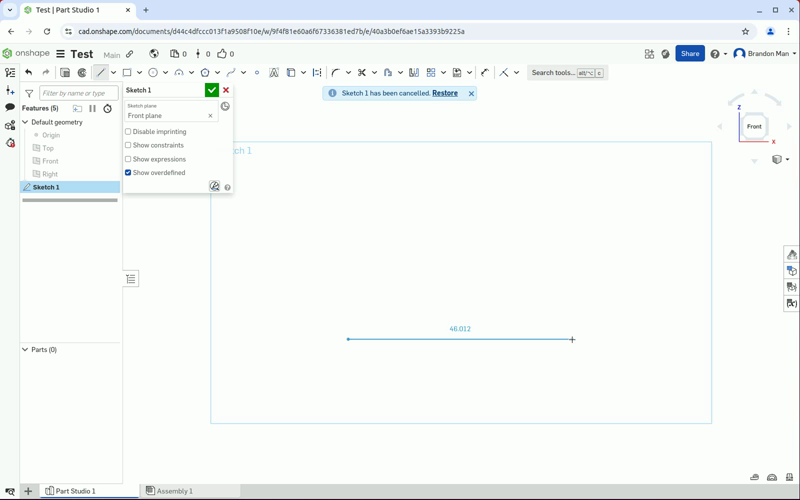
key_down(shift)
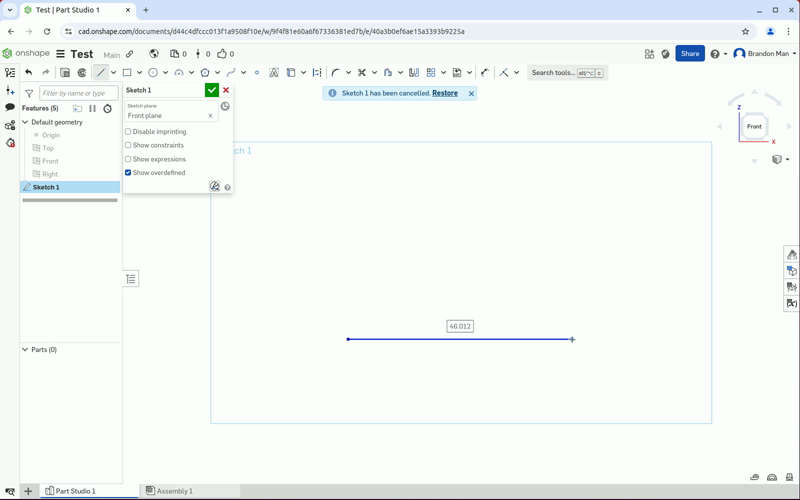
mouse_move(572, 226)
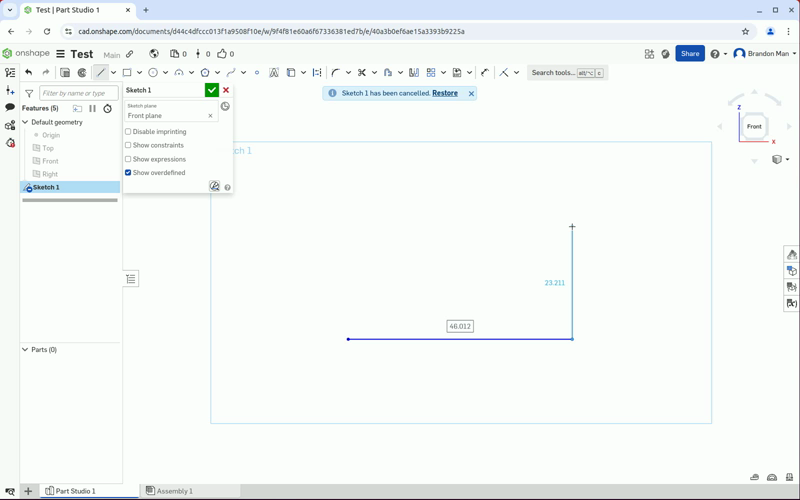
click(572, 226)
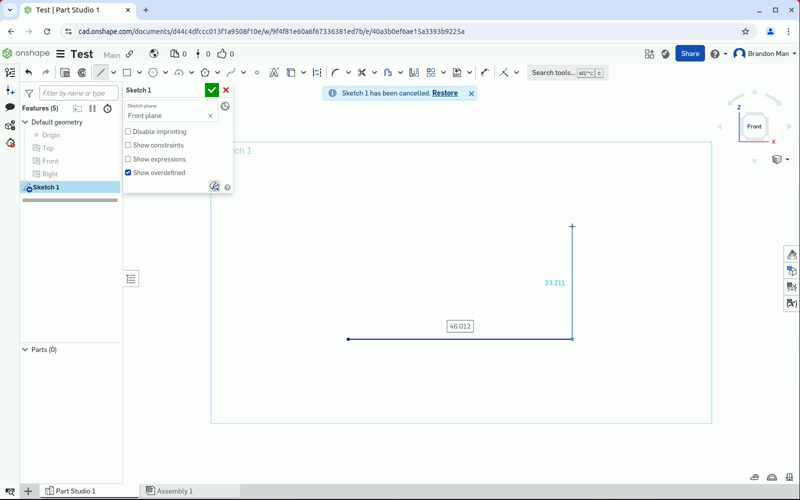
key_up(shift)
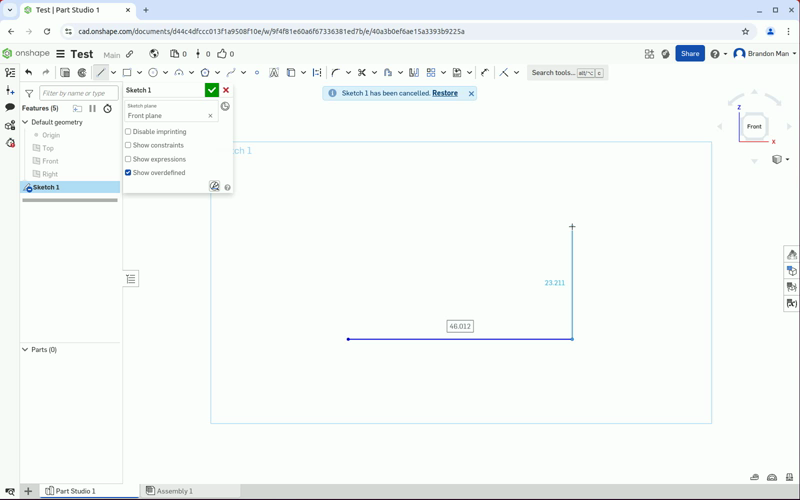
key_down(shift)
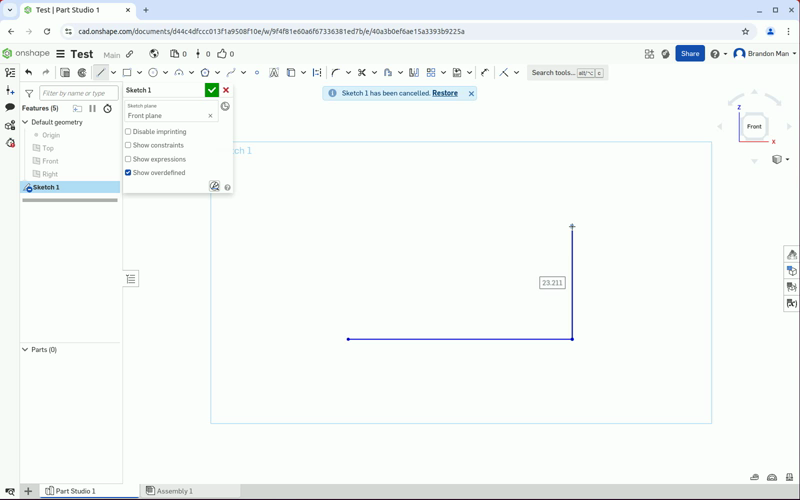
mouse_move(348, 226)
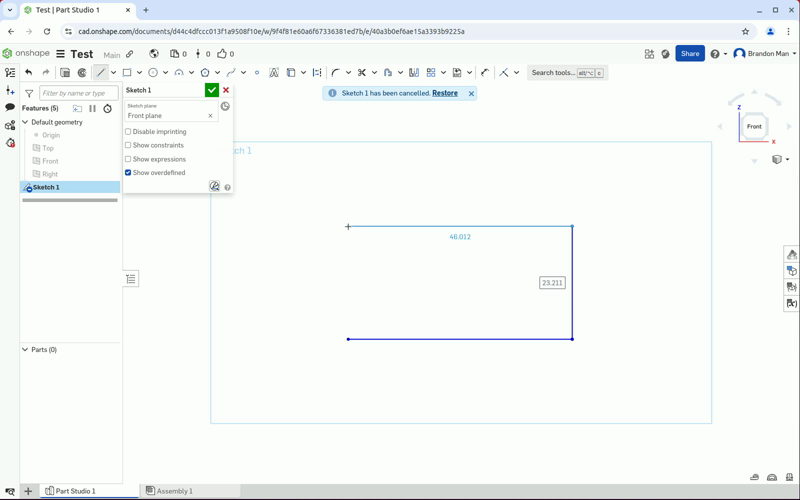
click(348, 226)
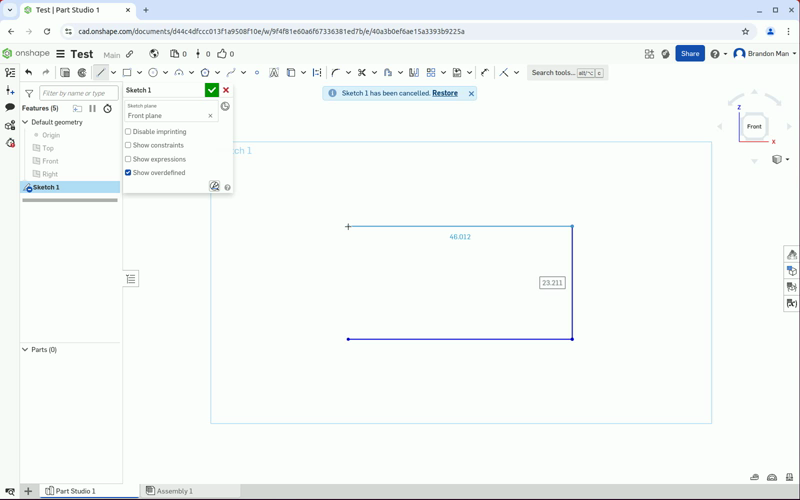
key_up(shift)
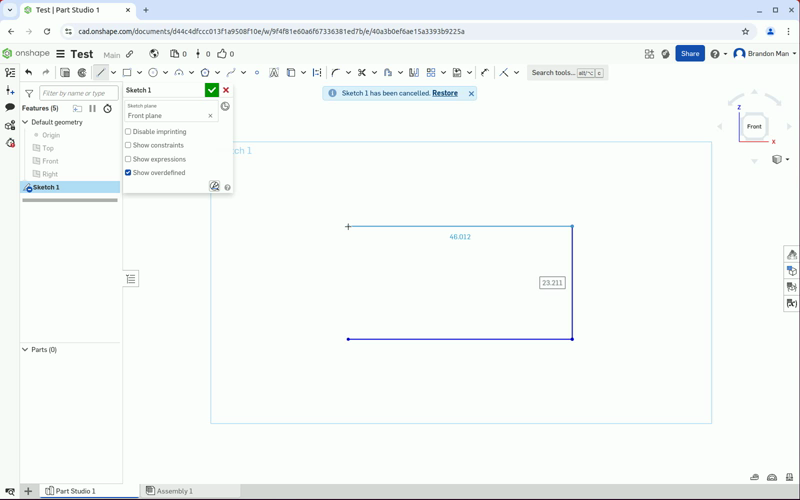
key_down(shift)
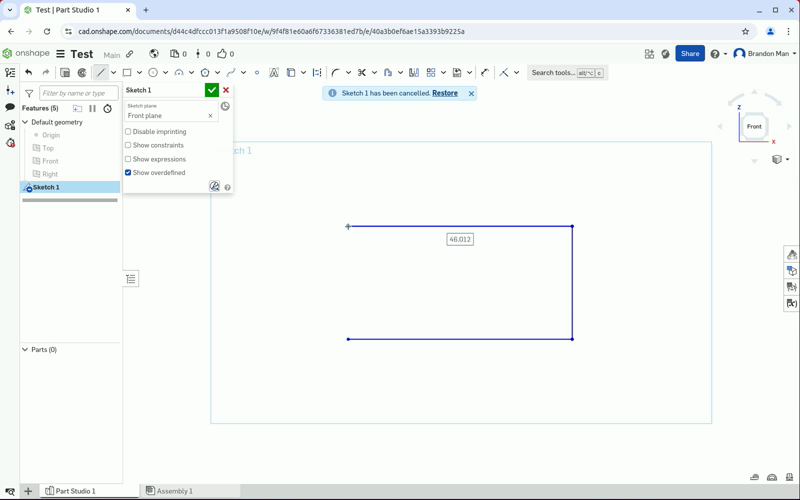
mouse_move(348, 339)
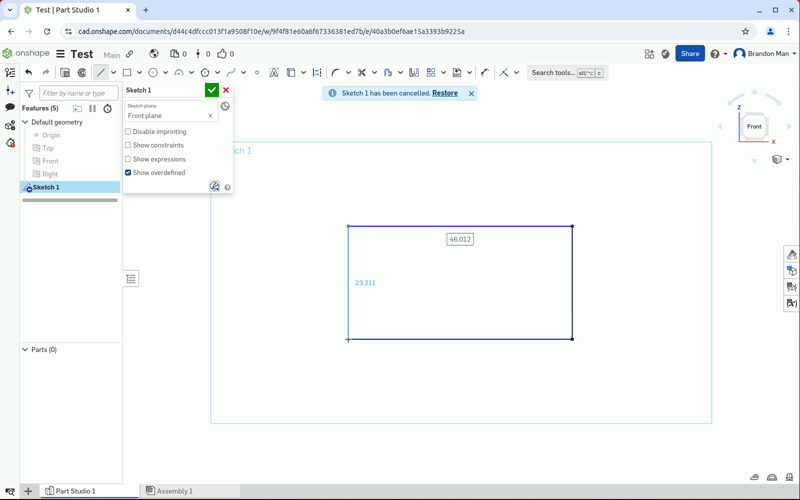
key_up(shift)
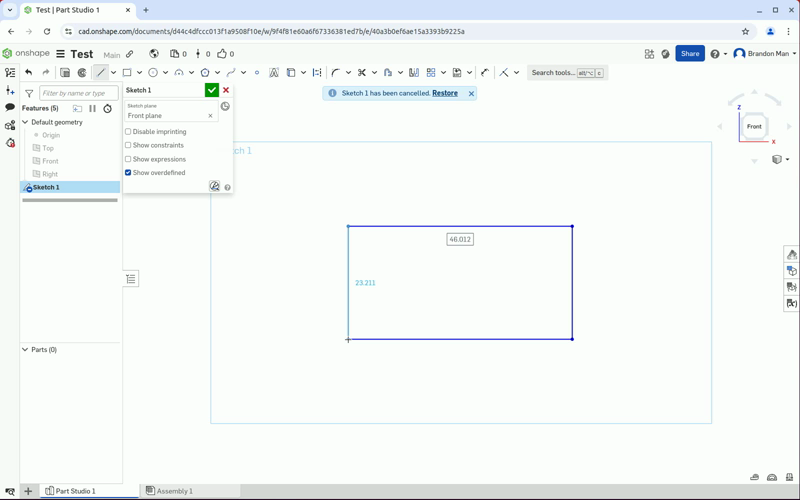
click(348, 339)
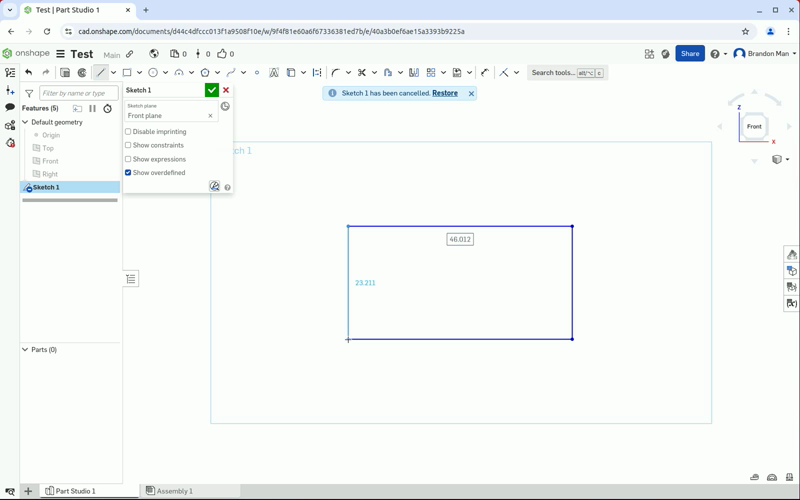
key(esc)
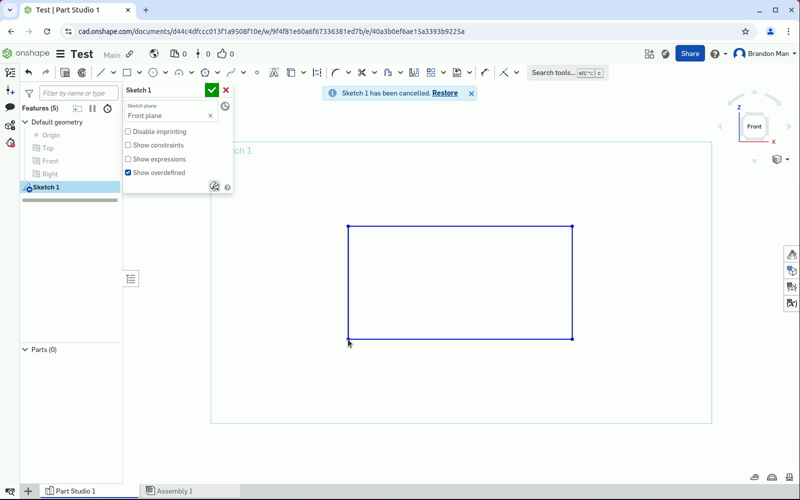
mouse_move(392, 251)
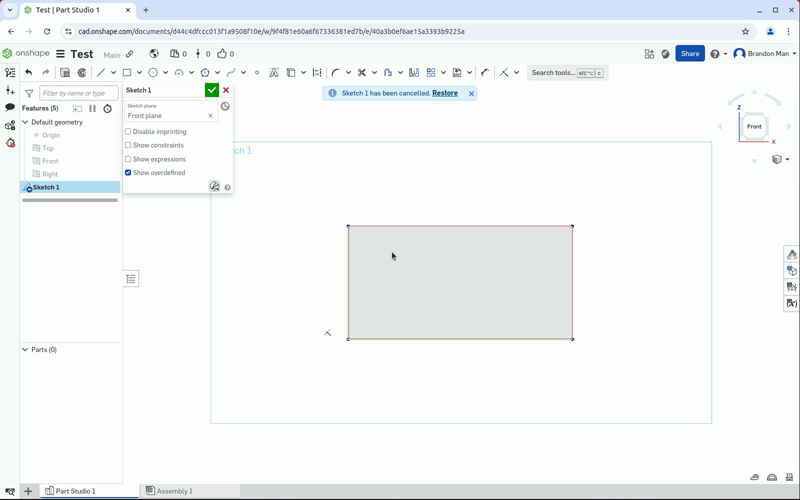
click(392, 251)
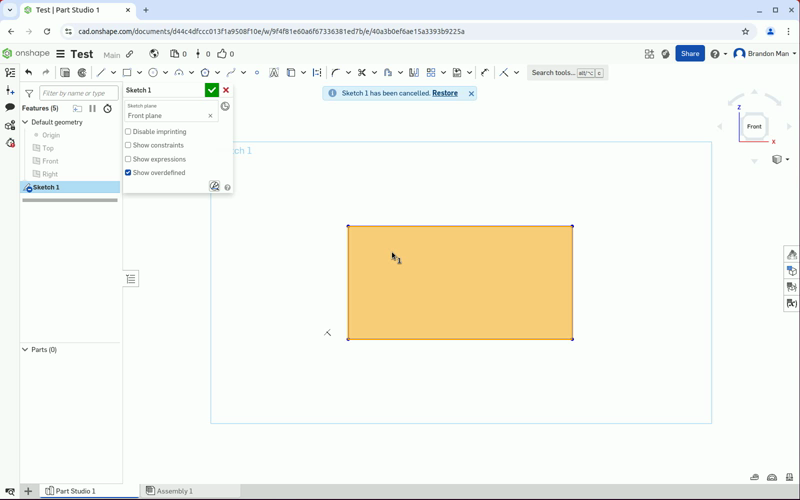
mouse_move(73, 352)
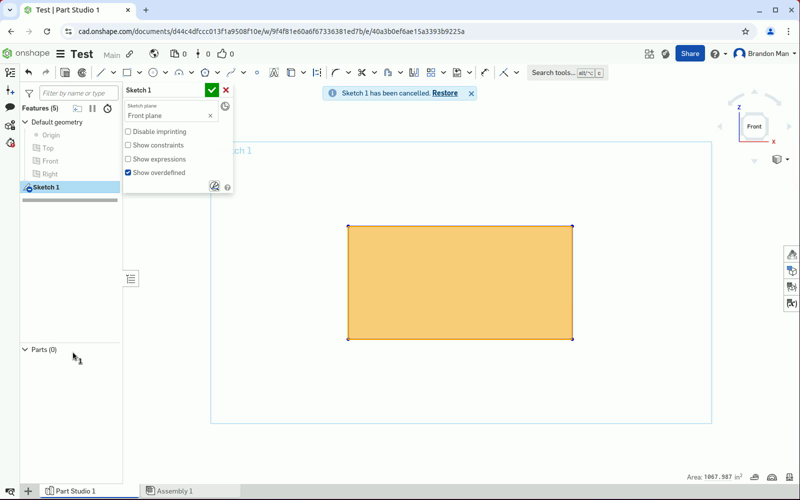
key(shift+y)
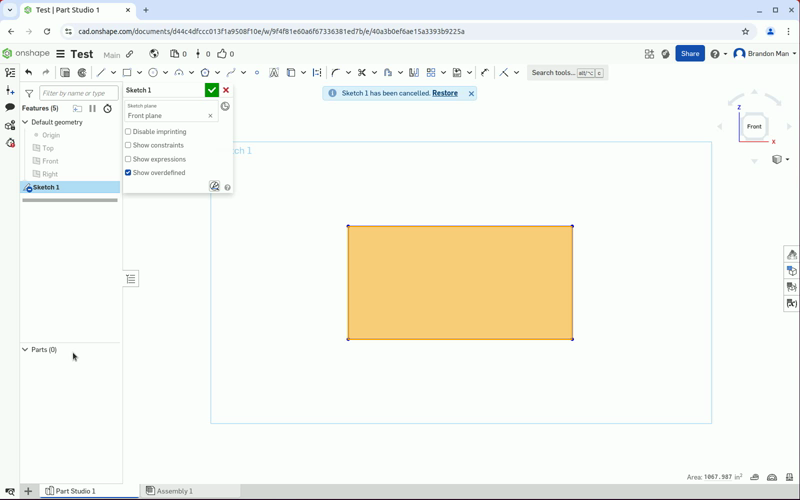
key(shift+e)
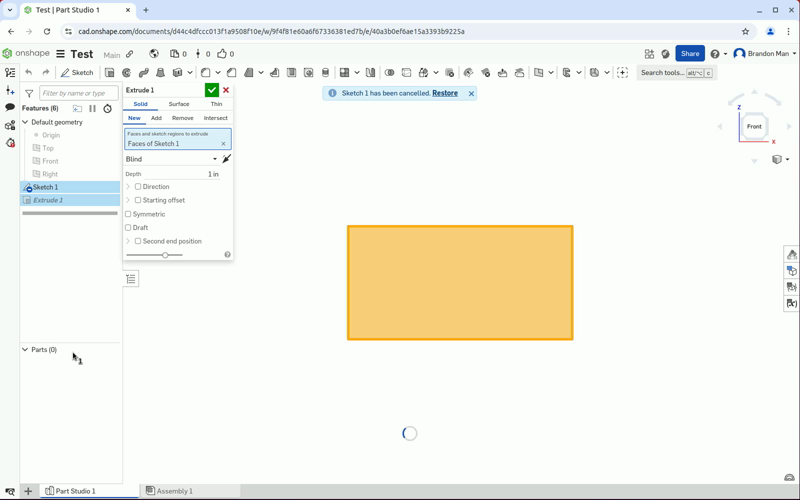
mouse_move(143, 106)
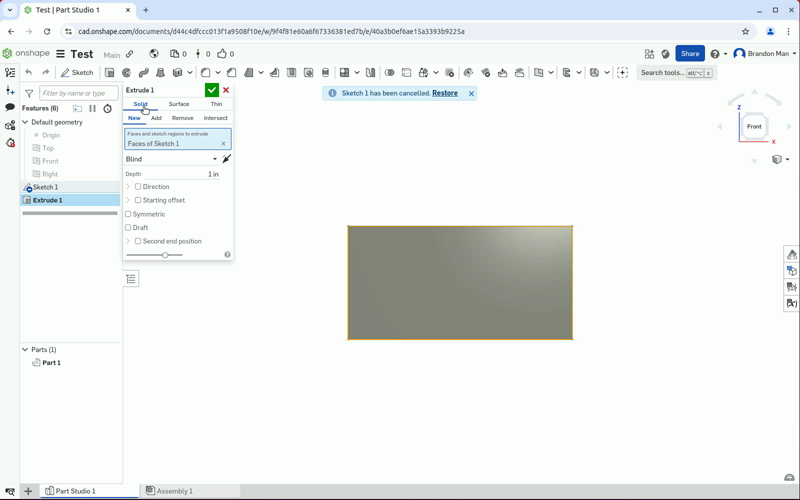
click(143, 106)
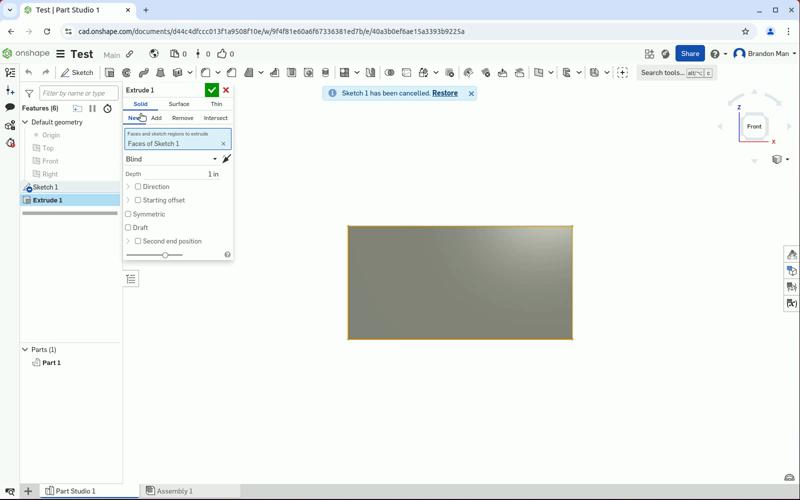
mouse_move(137, 120)
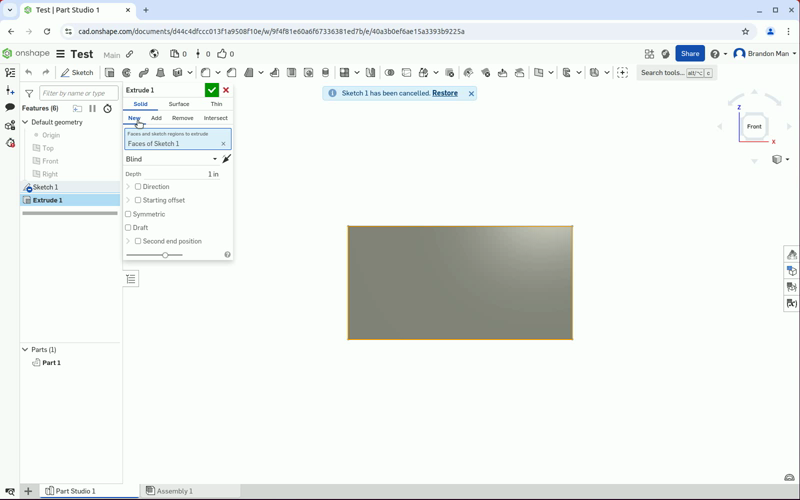
click(137, 120)
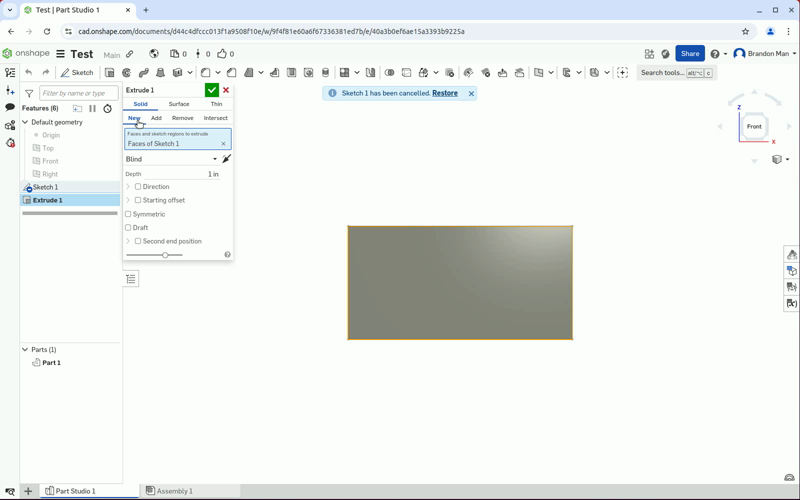
key(tab, 4)
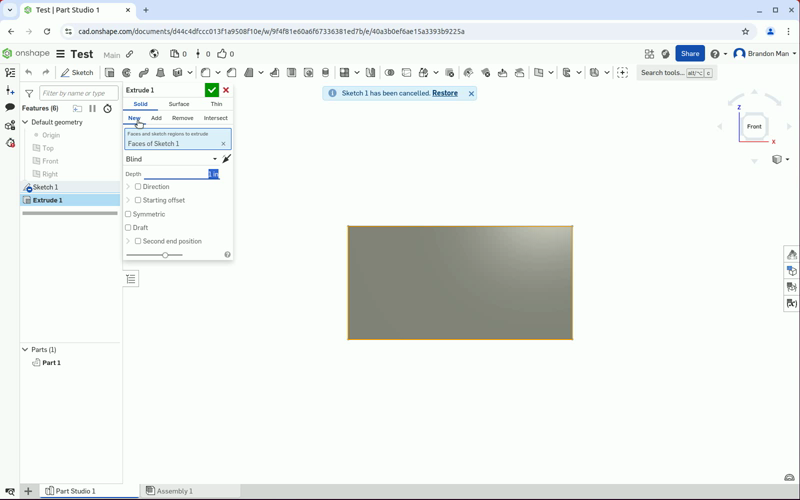
text(23.108)
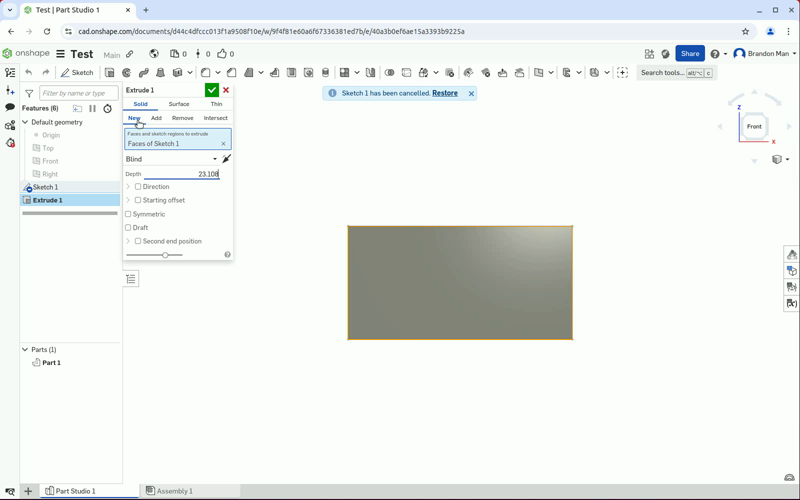
key(enter)
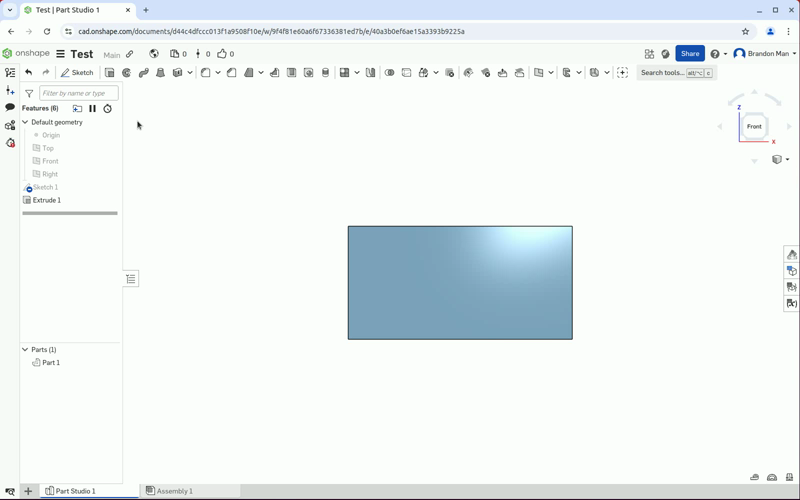
key(shift+h)
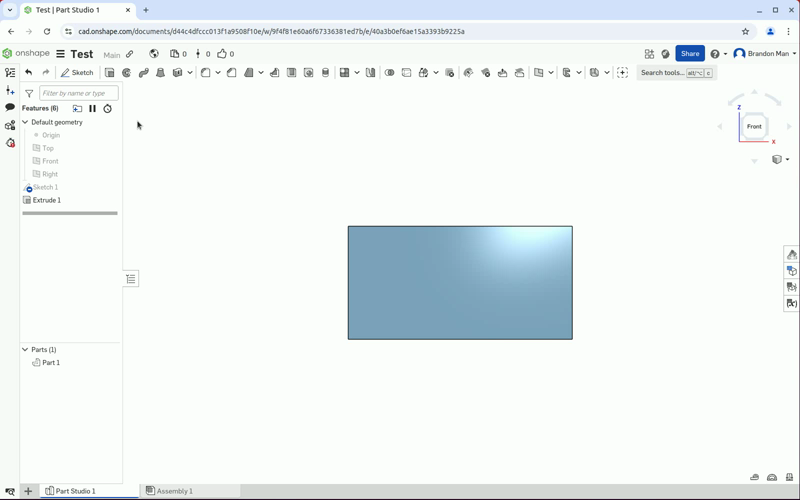
key(shift+h)
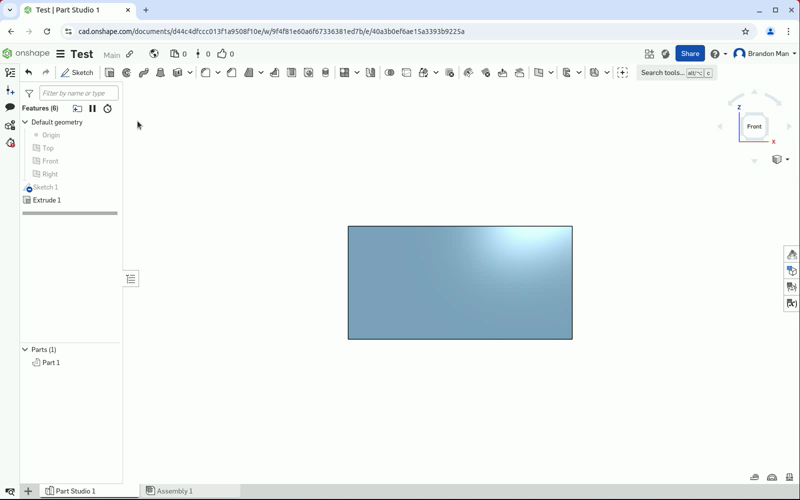
mouse_move(73, 189)
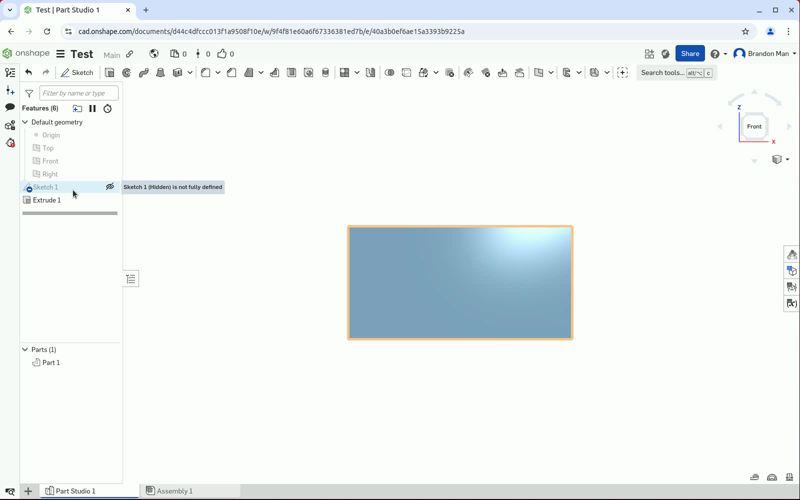
click(73, 189)
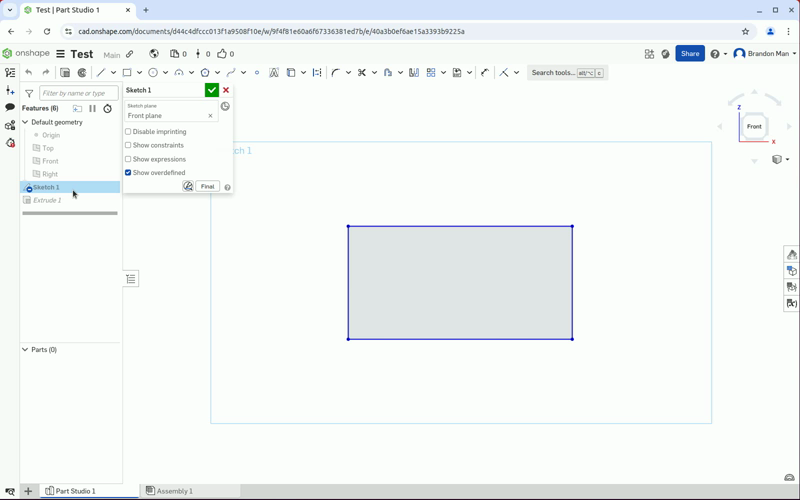
mouse_move(229, 92)
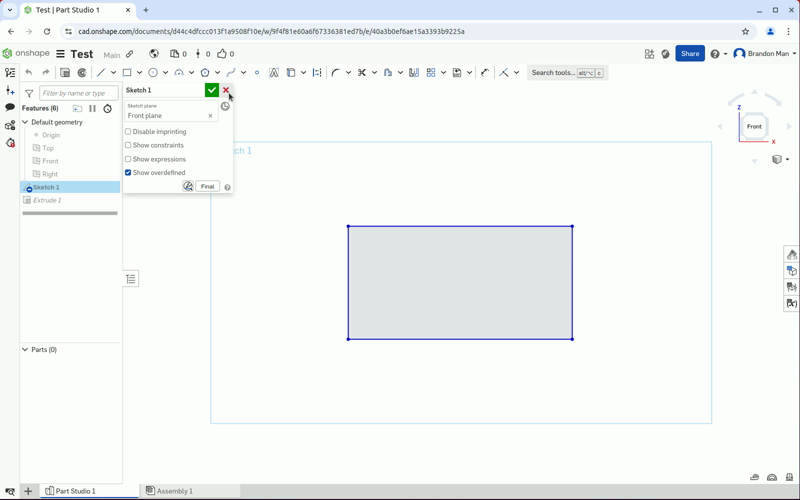
click(229, 92)
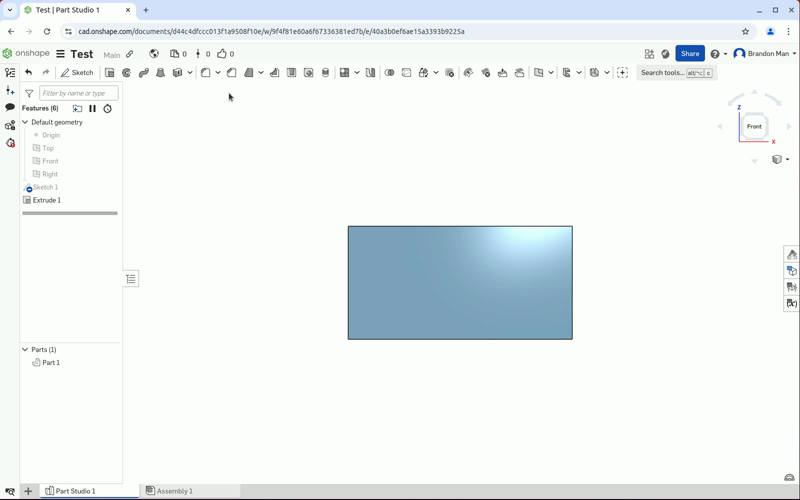
mouse_move(541, 75)
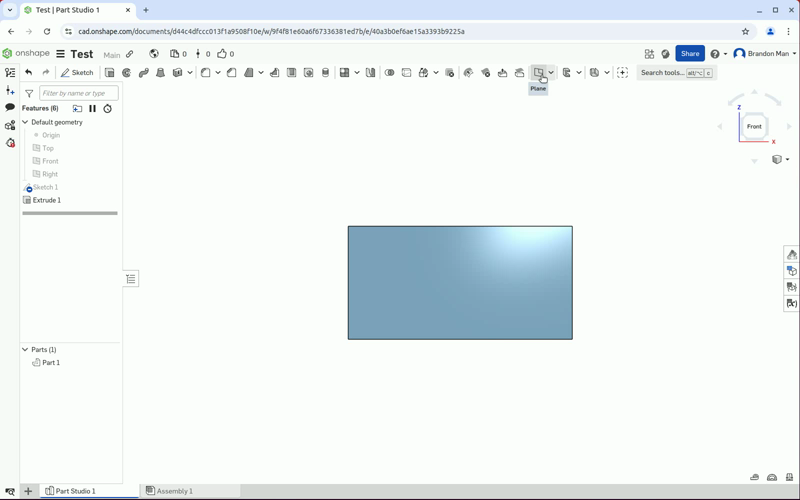
click(541, 75)
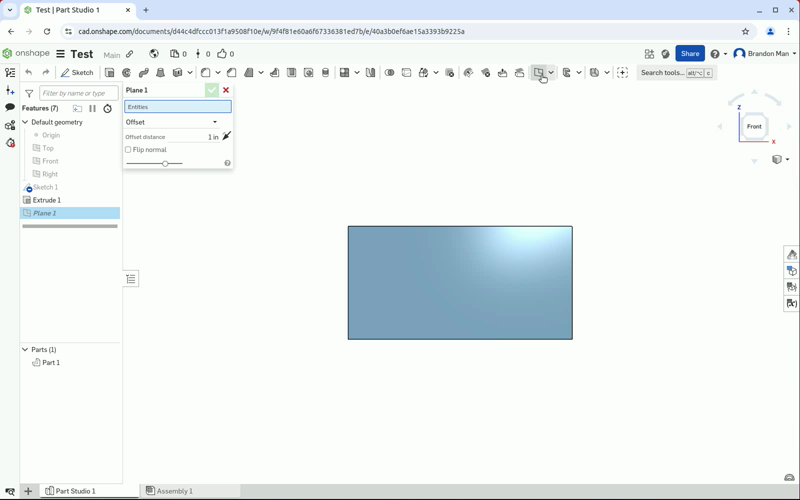
mouse_move(73, 163)
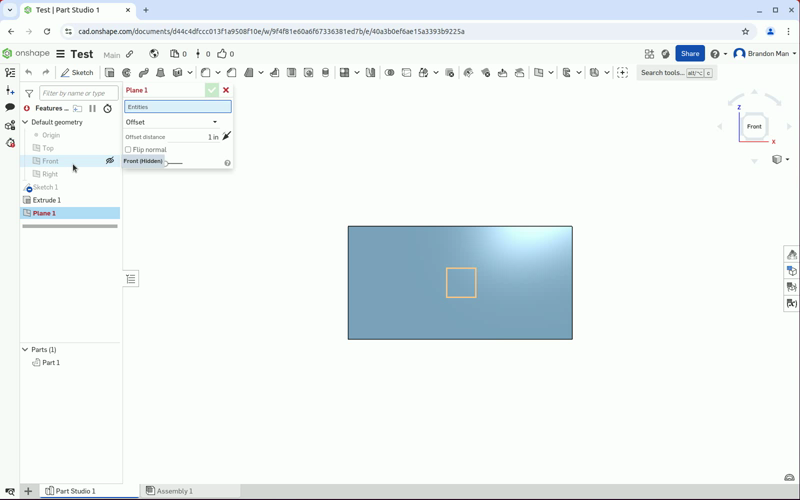
click(73, 163)
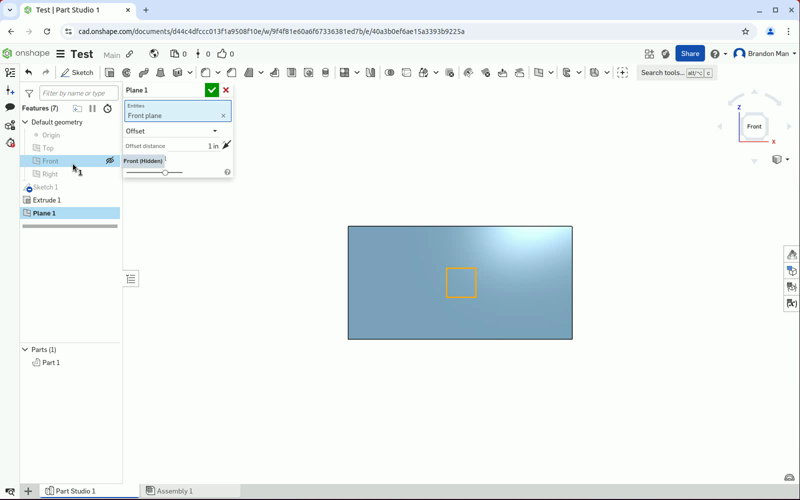
key(tab, 2)
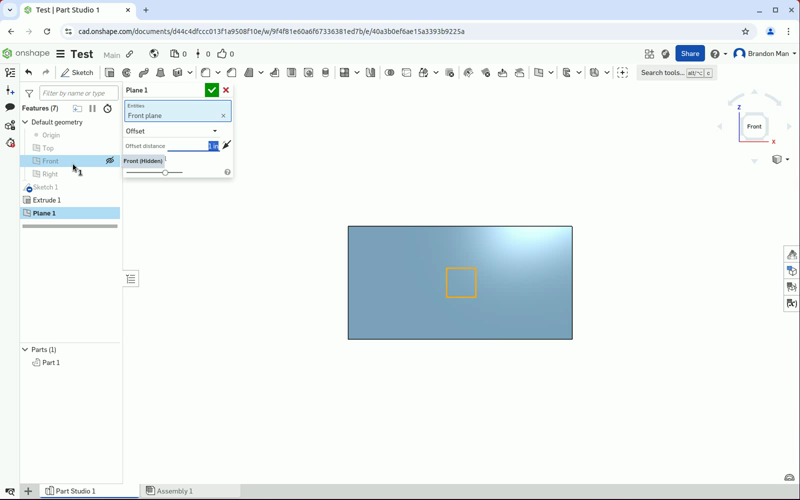
text(23.108)
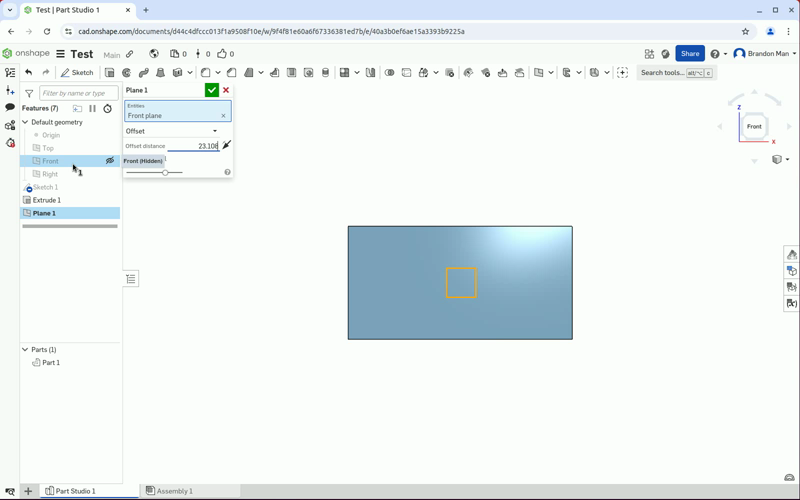
key(enter, 2)
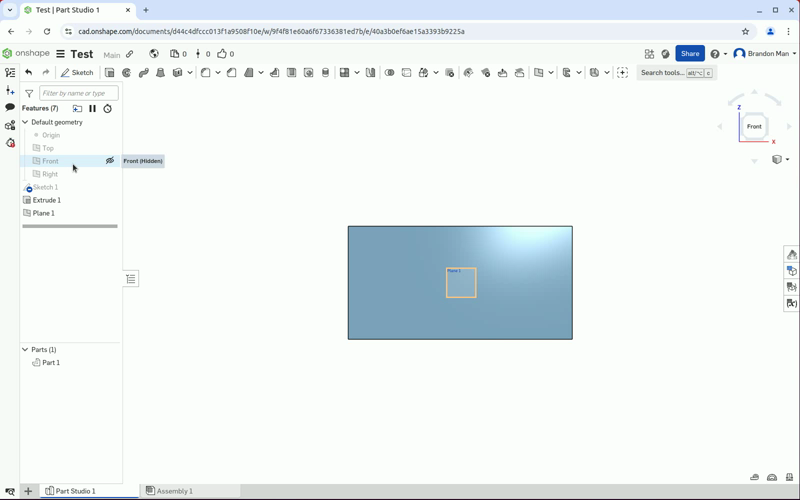
key(shift+s)
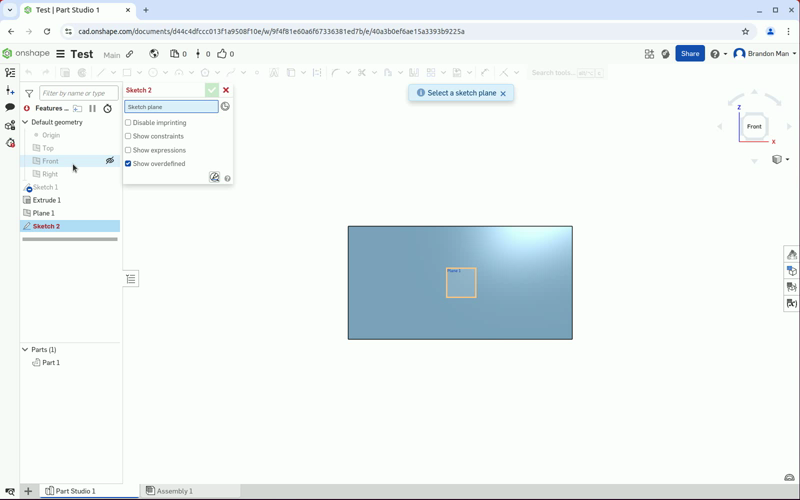
mouse_move(73, 215)
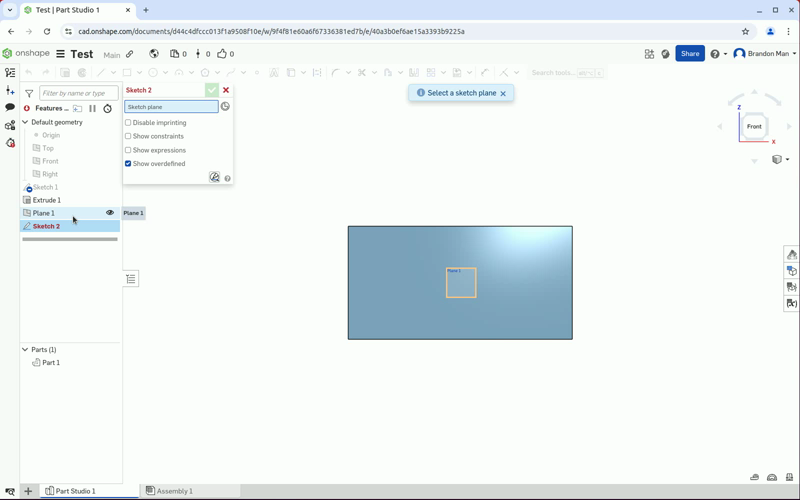
click(73, 215)
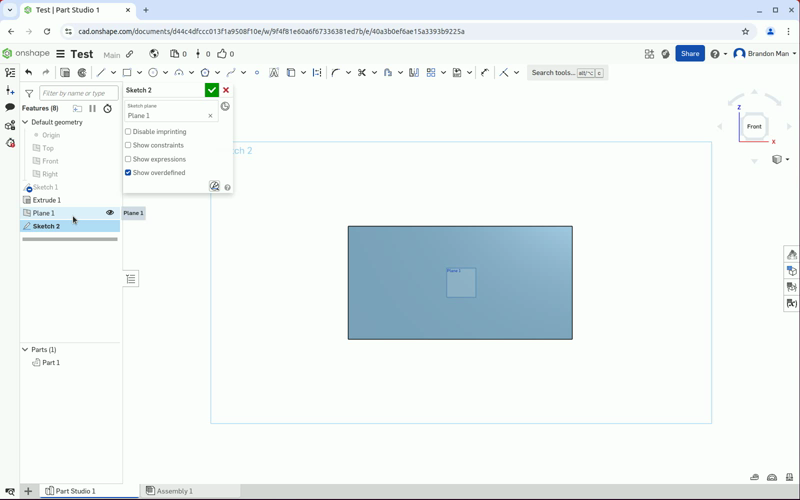
mouse_move(73, 352)
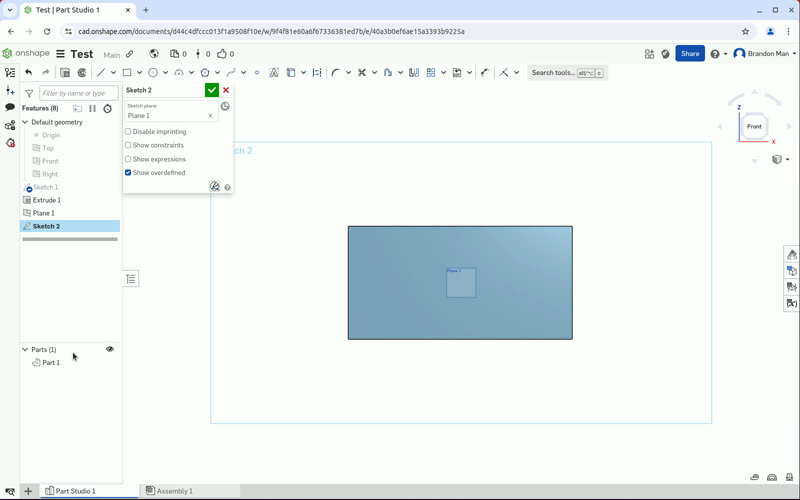
key(y)
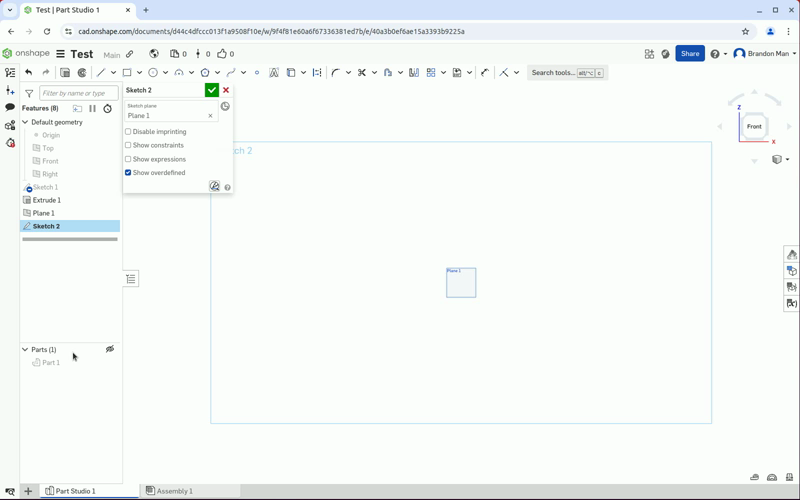
key(l)
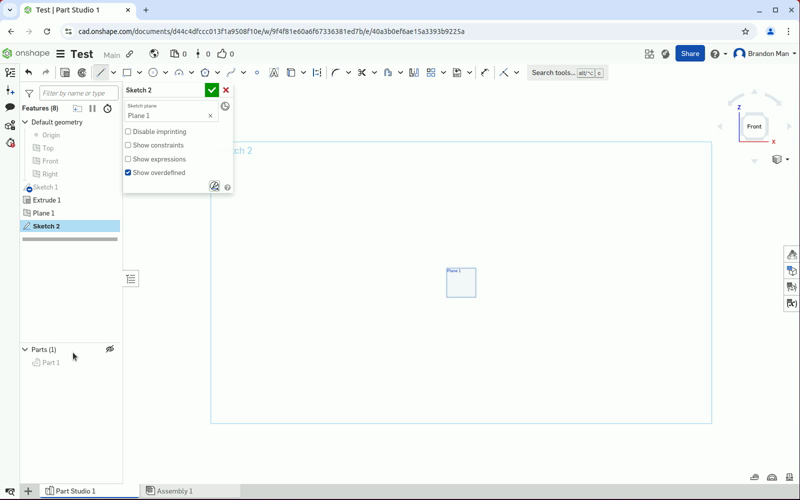
key_down(shift)
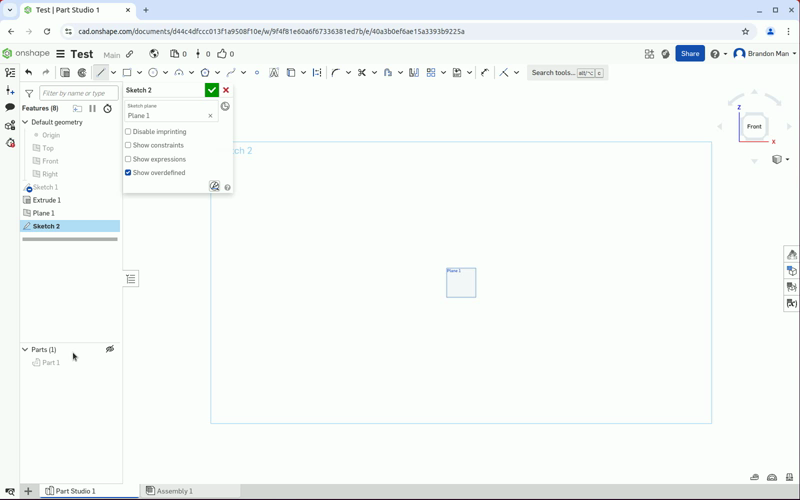
mouse_move(353, 333)
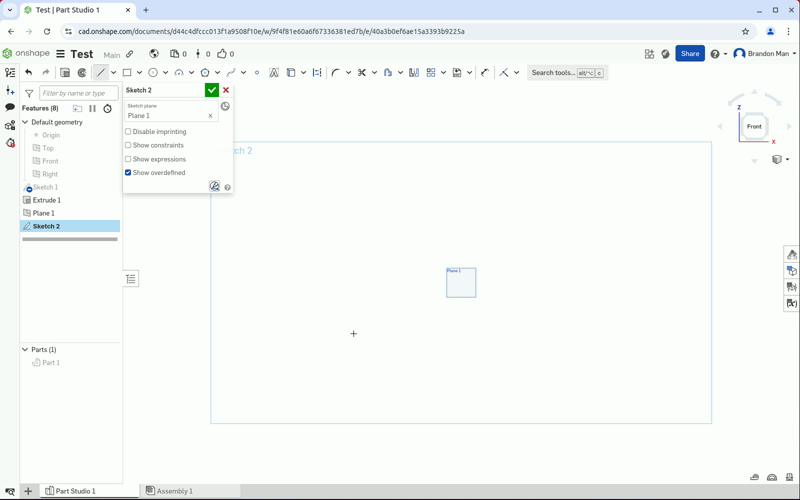
click(353, 333)
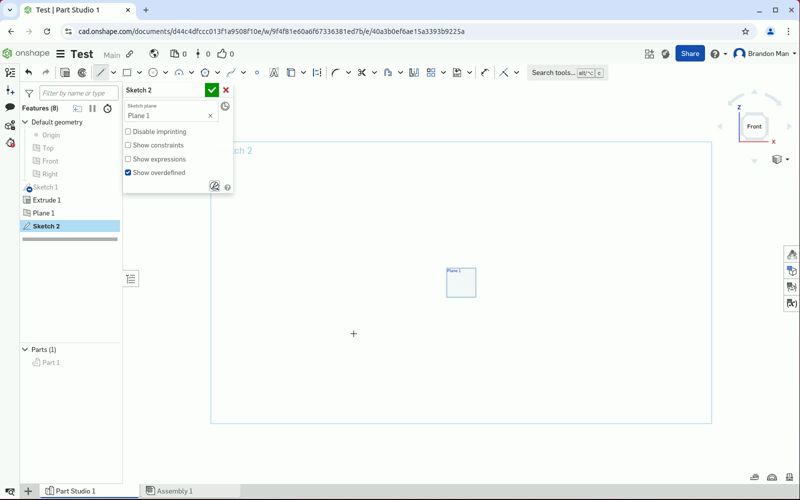
key_up(shift)
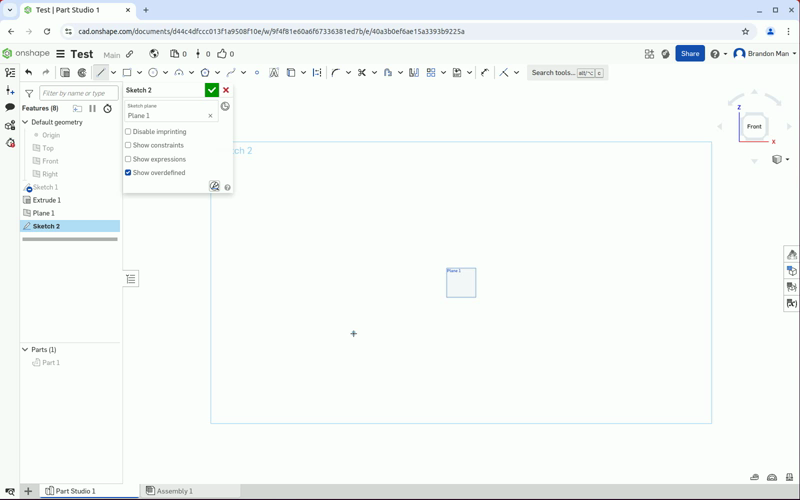
key_down(shift)
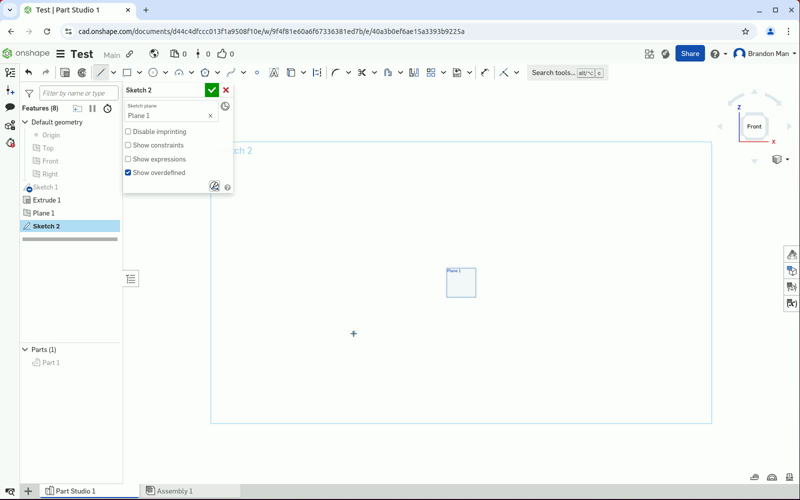
mouse_move(566, 333)
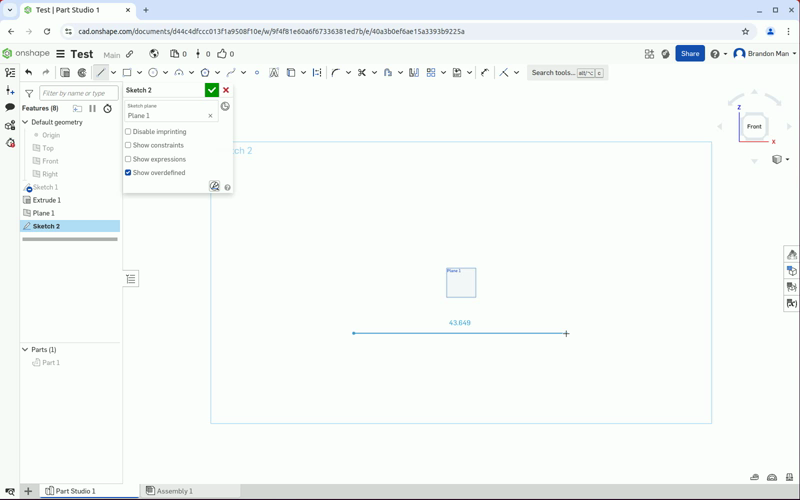
click(566, 333)
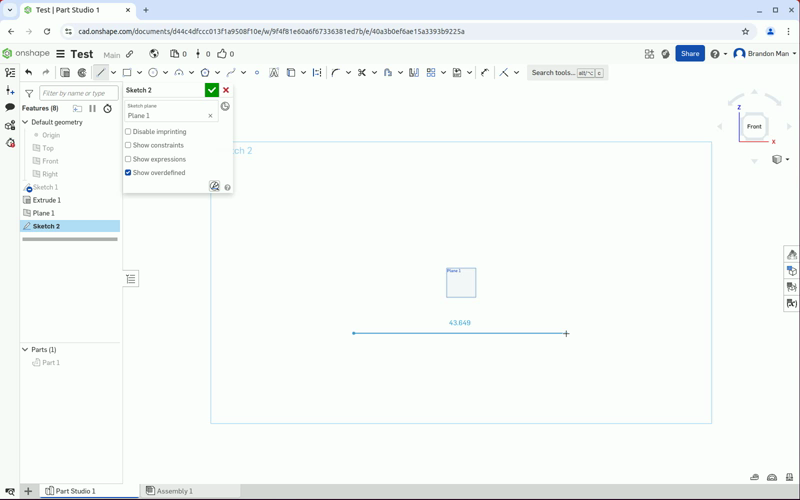
key_up(shift)
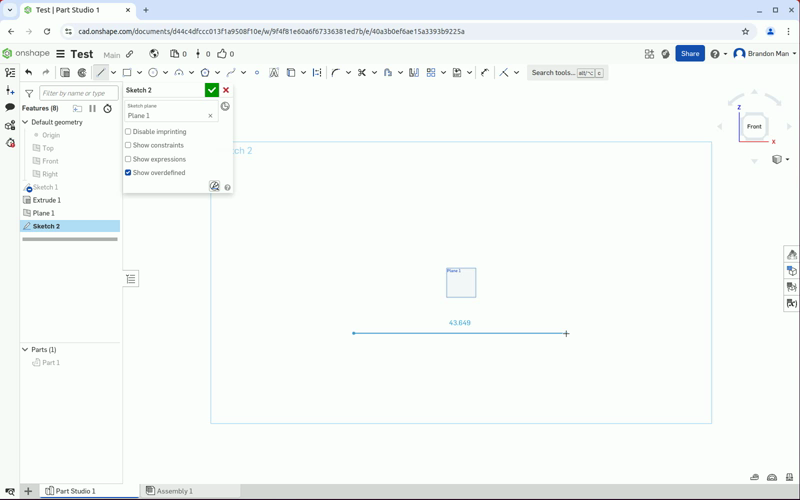
key_down(shift)
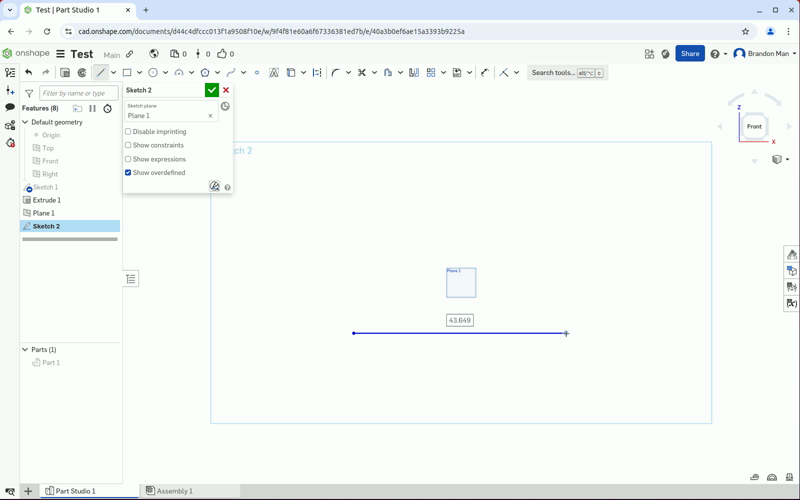
mouse_move(566, 232)
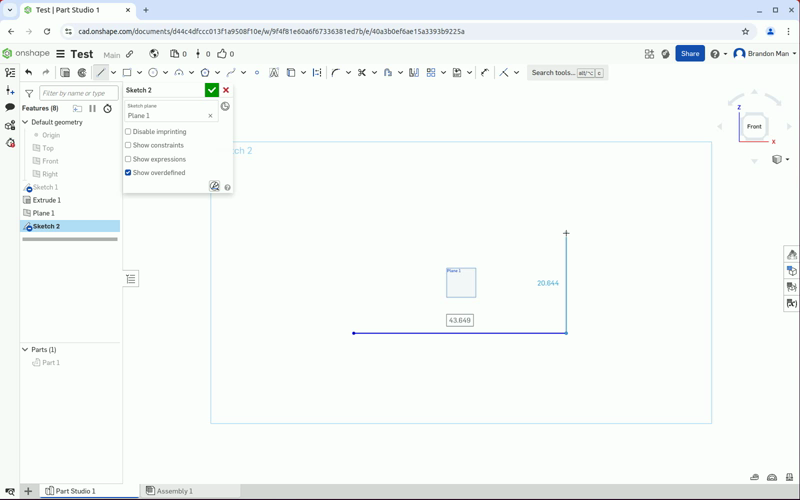
click(566, 232)
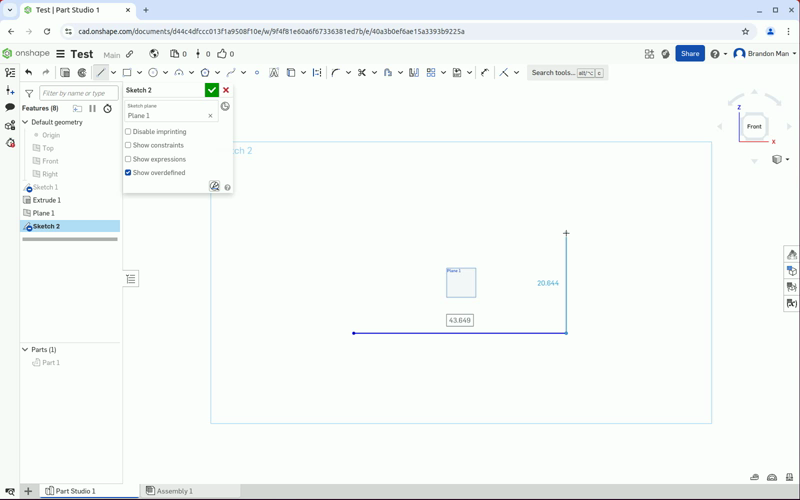
key_up(shift)
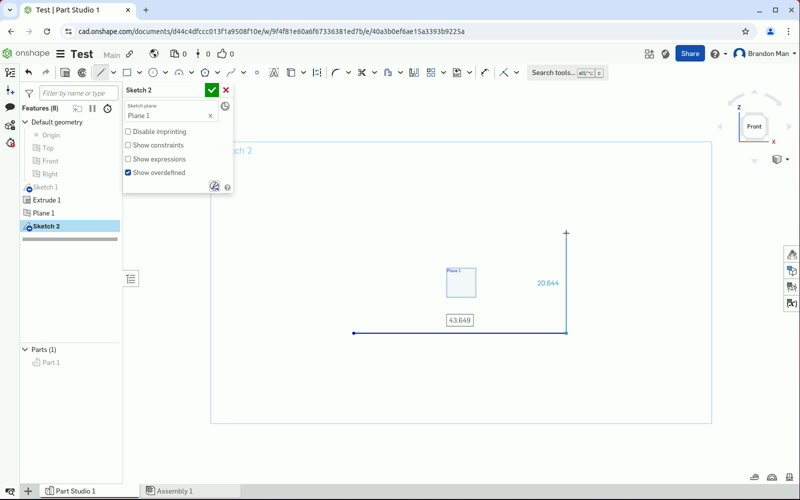
key_down(shift)
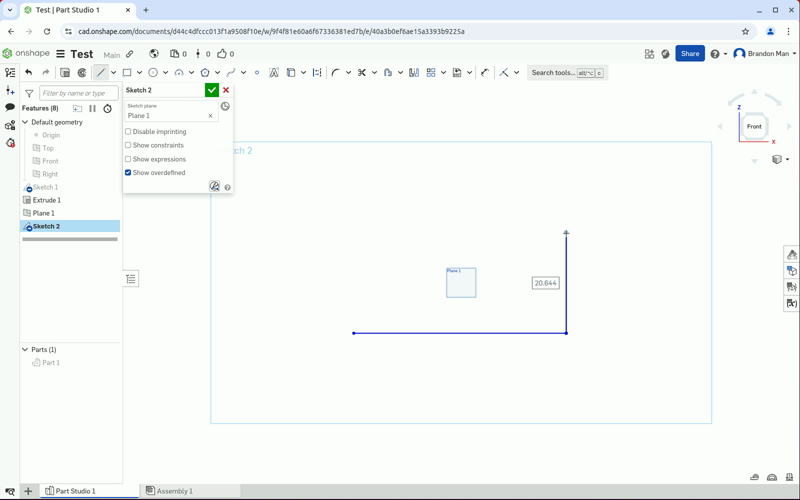
mouse_move(353, 232)
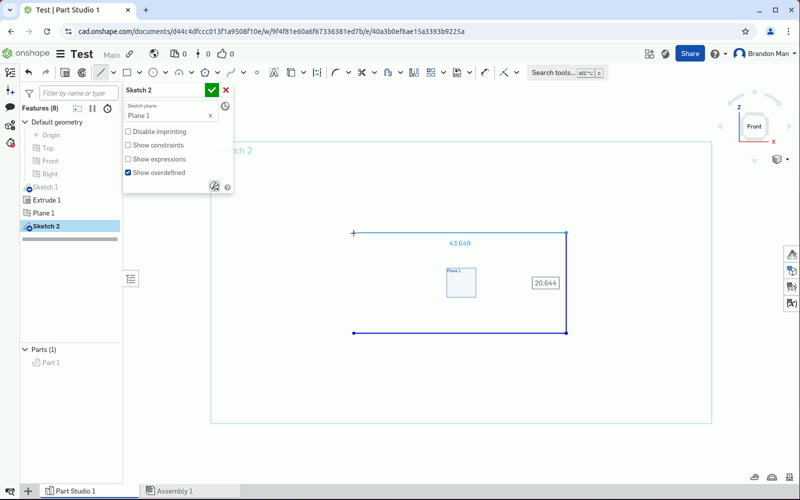
click(353, 232)
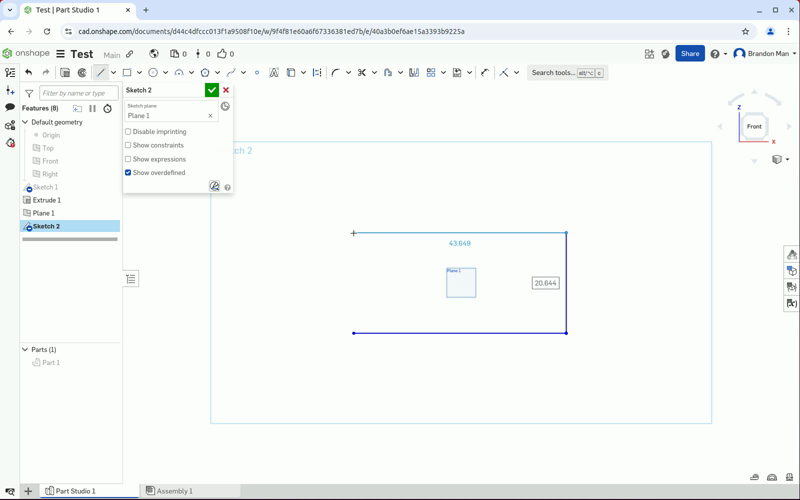
key_up(shift)
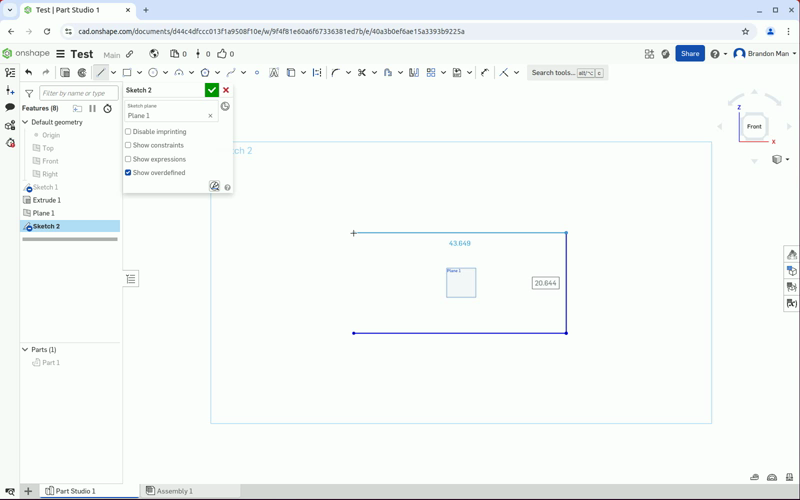
key_down(shift)
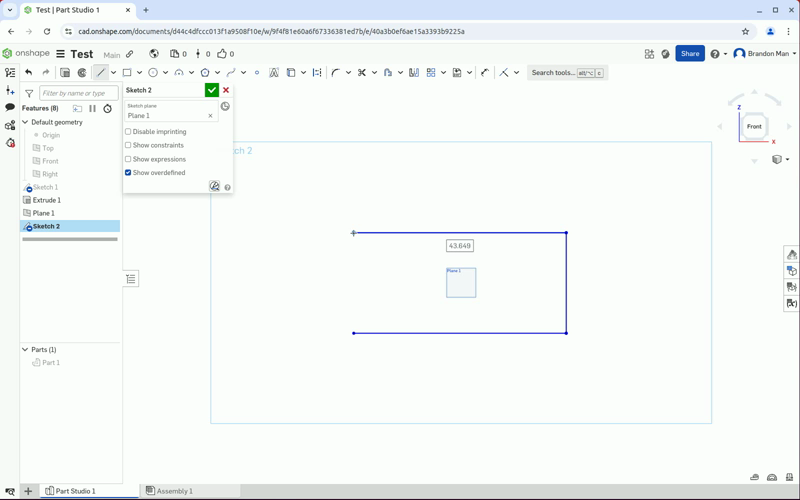
mouse_move(353, 333)
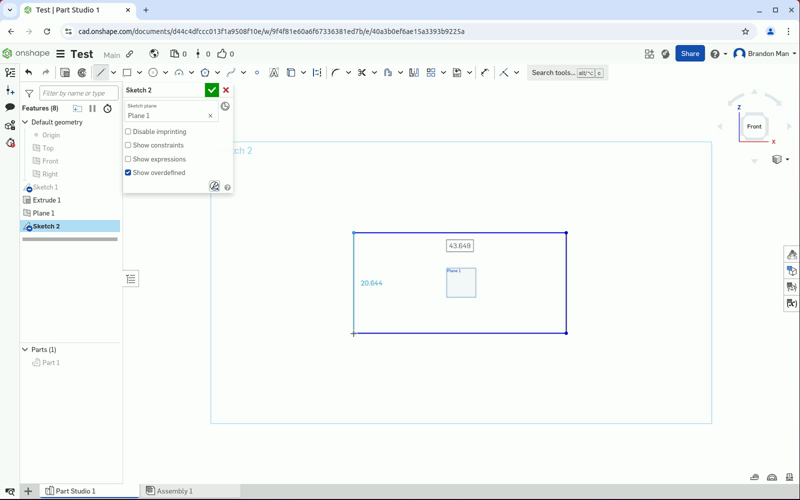
key_up(shift)
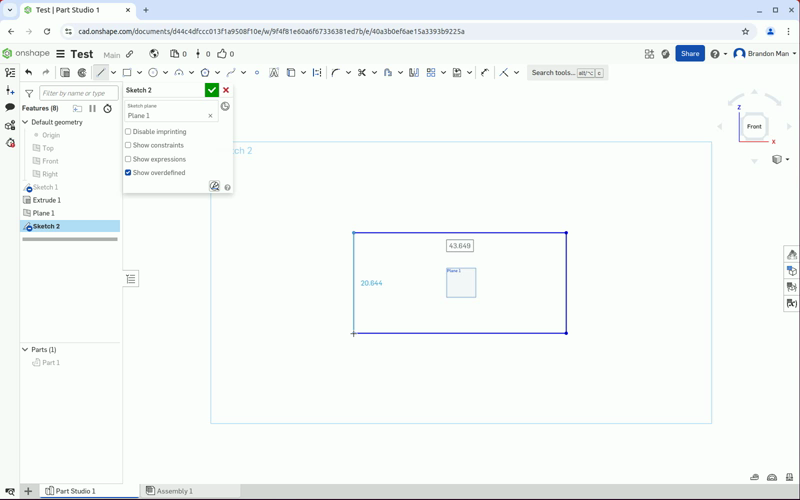
click(353, 333)
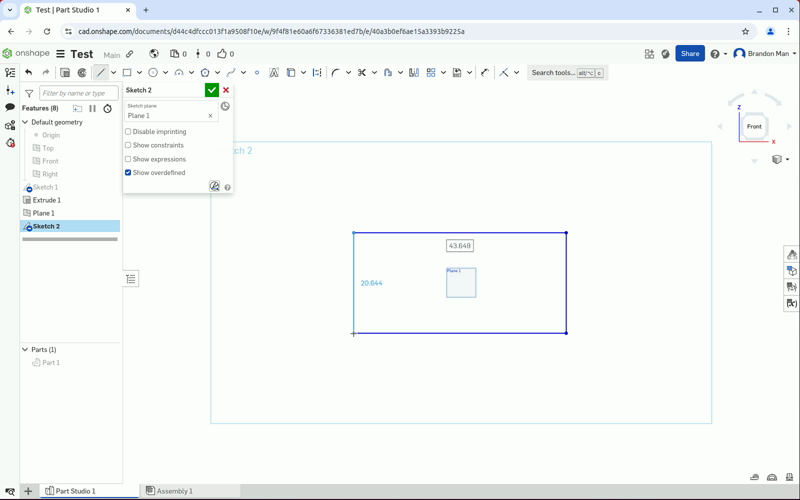
key(esc)
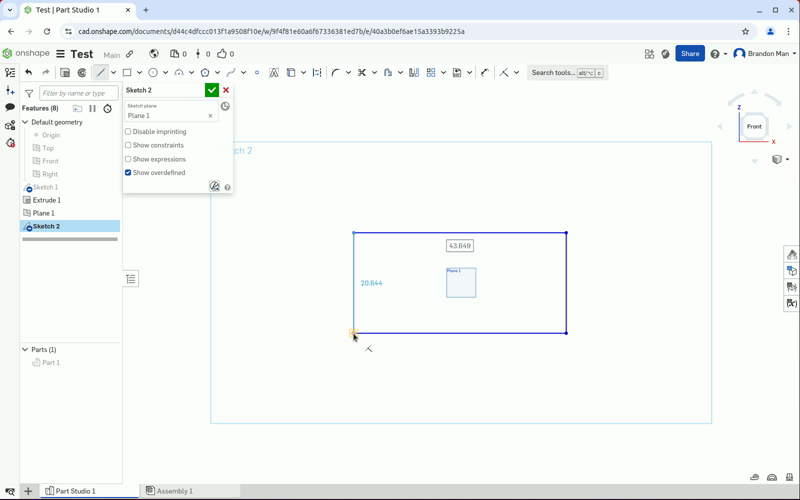
mouse_move(421, 303)
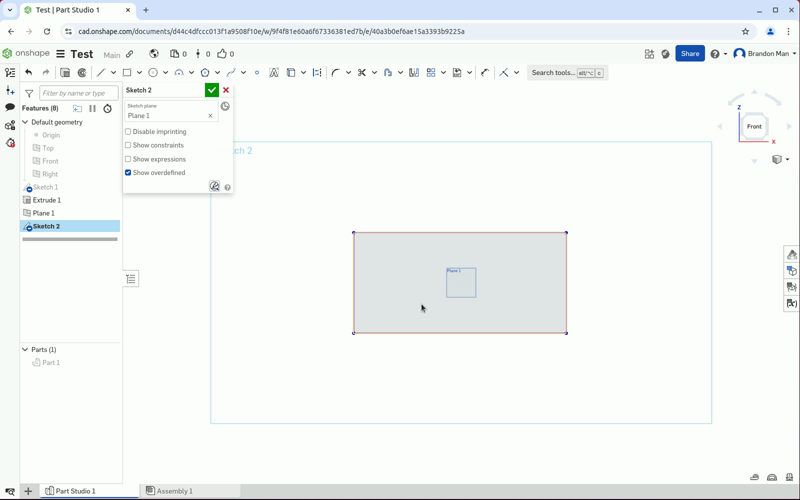
click(421, 303)
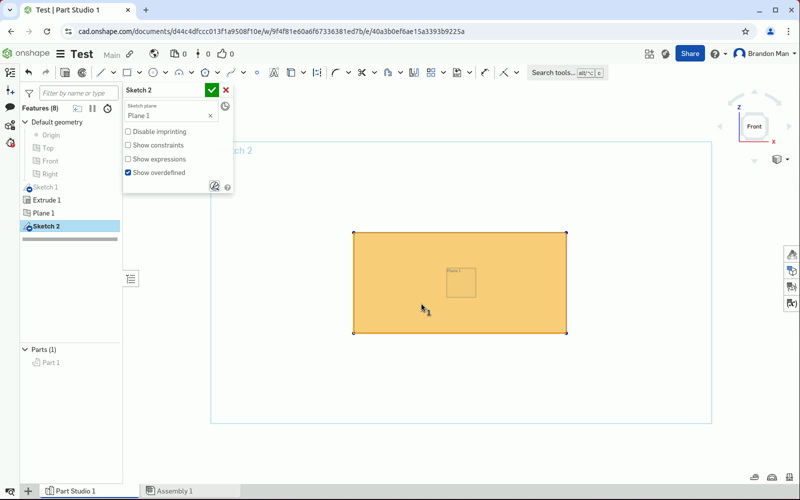
mouse_move(73, 352)
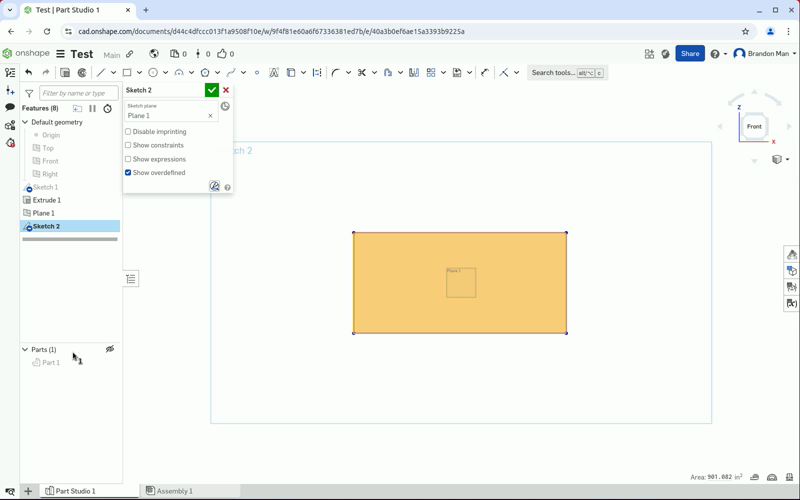
key(shift+y)
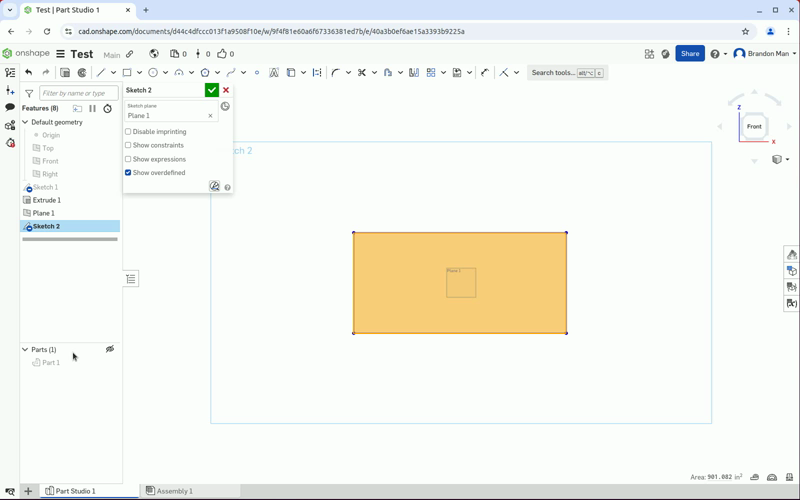
key(shift+e)
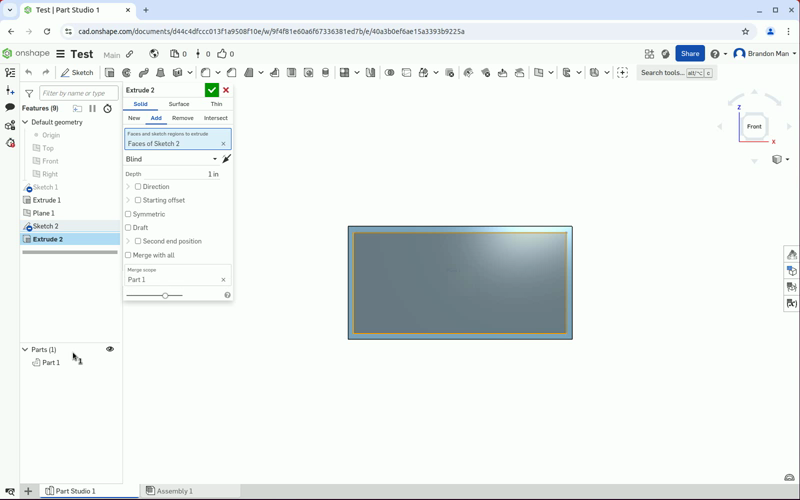
mouse_move(143, 106)
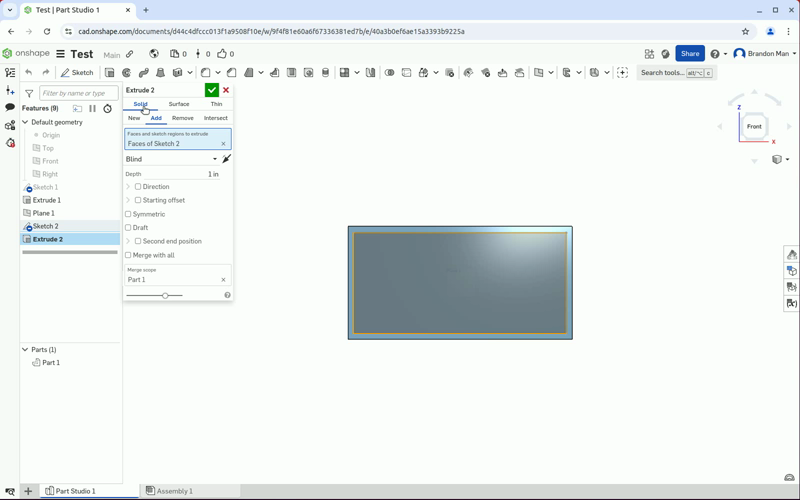
click(143, 106)
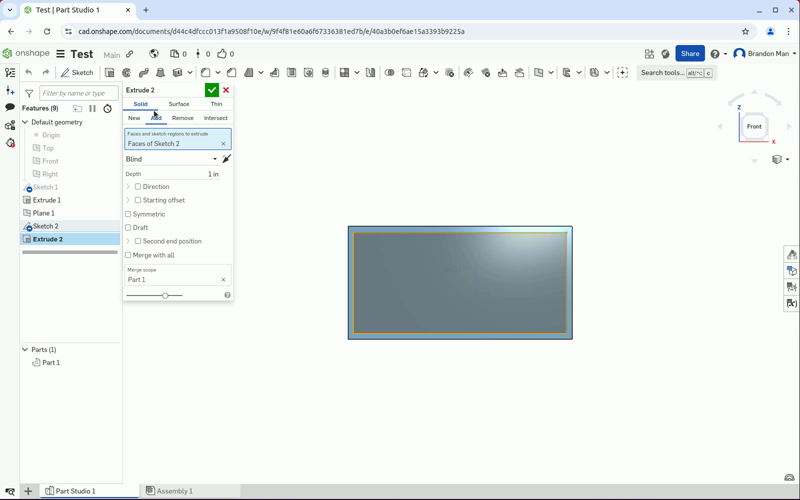
mouse_move(186, 120)
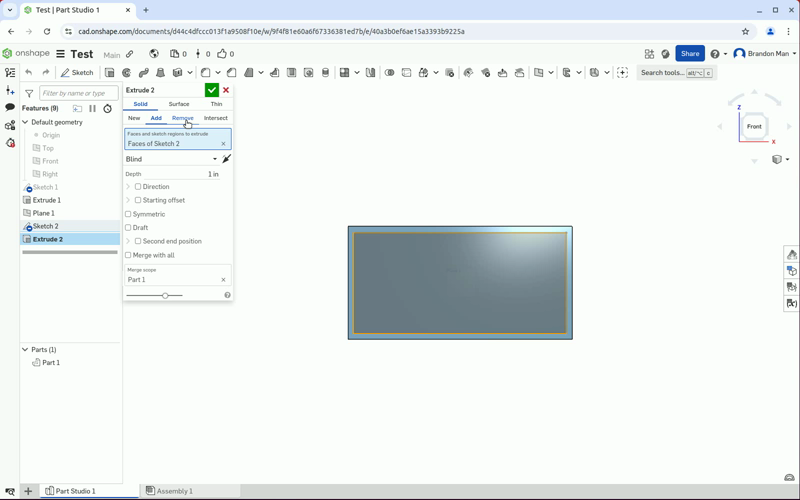
click(186, 120)
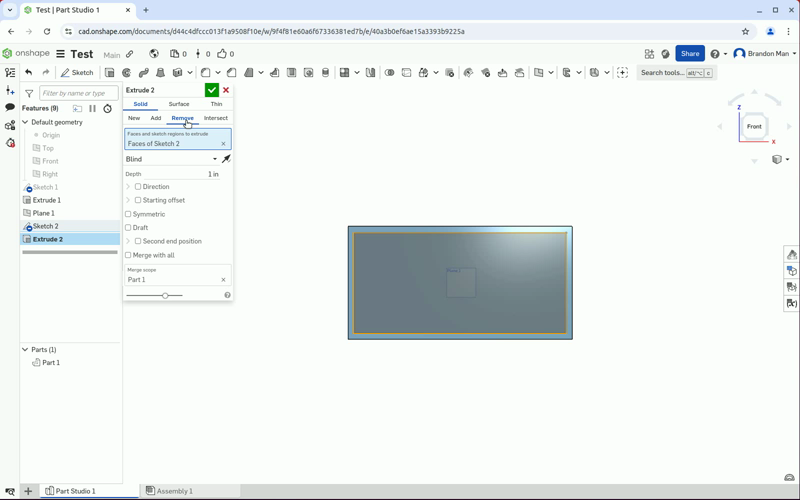
key(tab, 4)
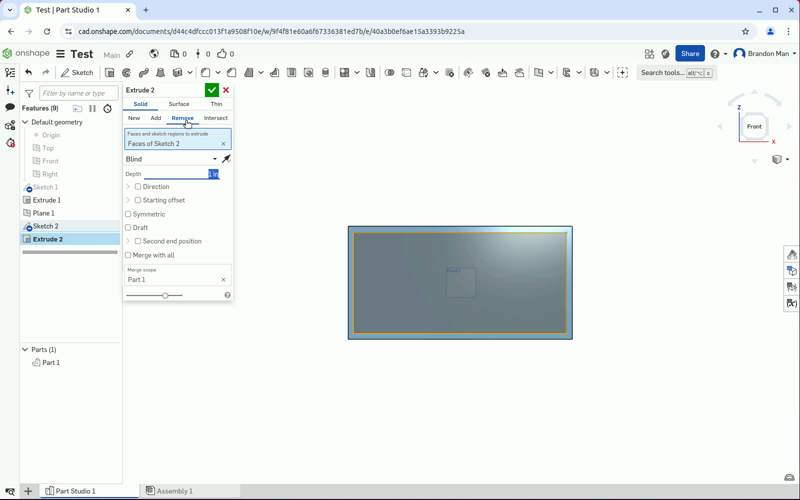
text(22.386)
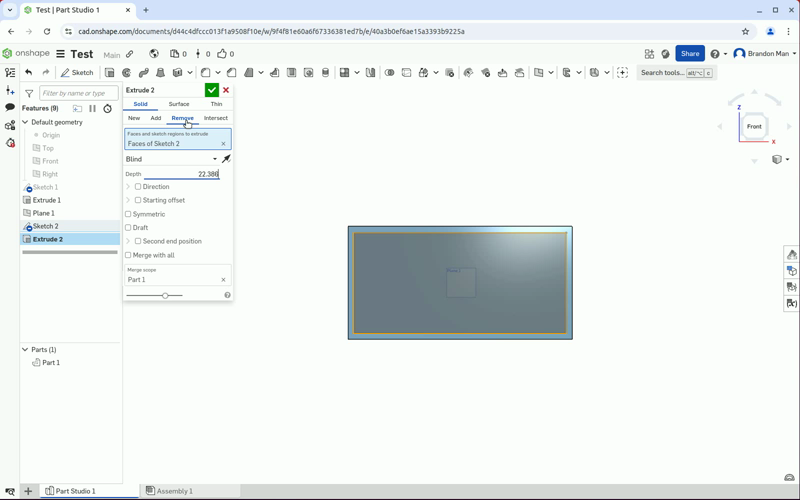
key(tab, 6)
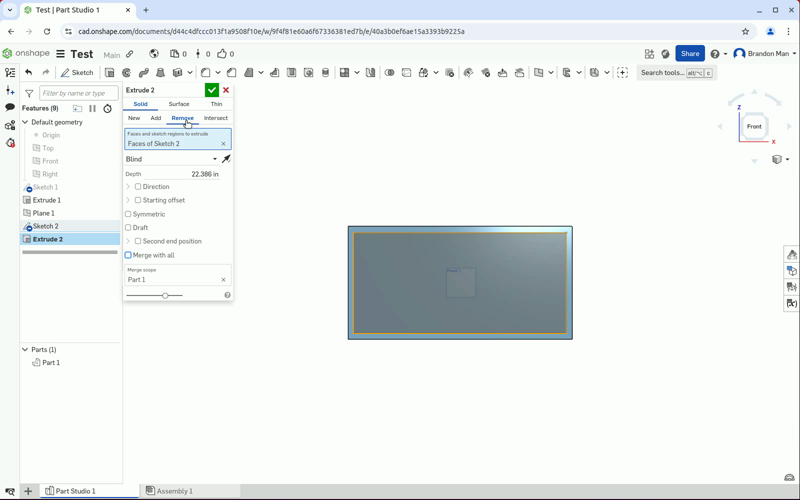
key(space)
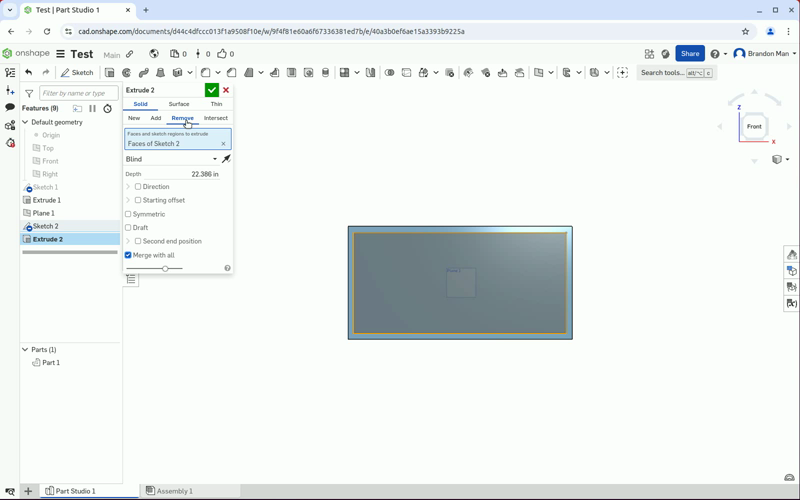
key(enter)
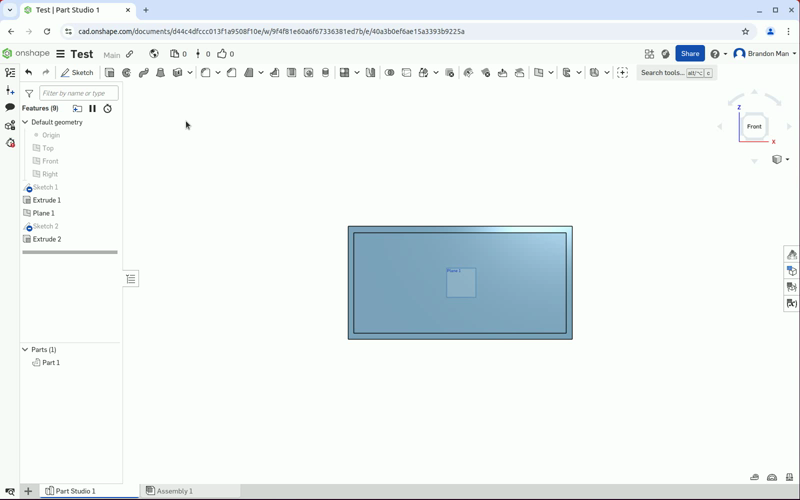
key(shift+h)
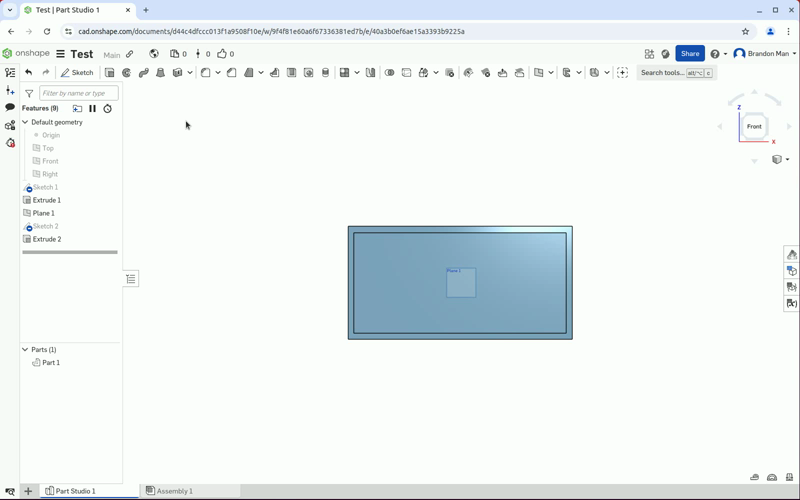
key(shift+h)
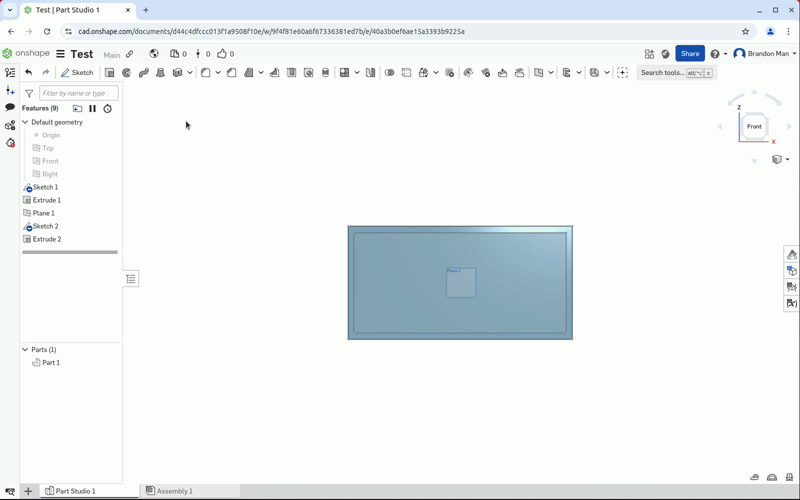
key(shift+7)
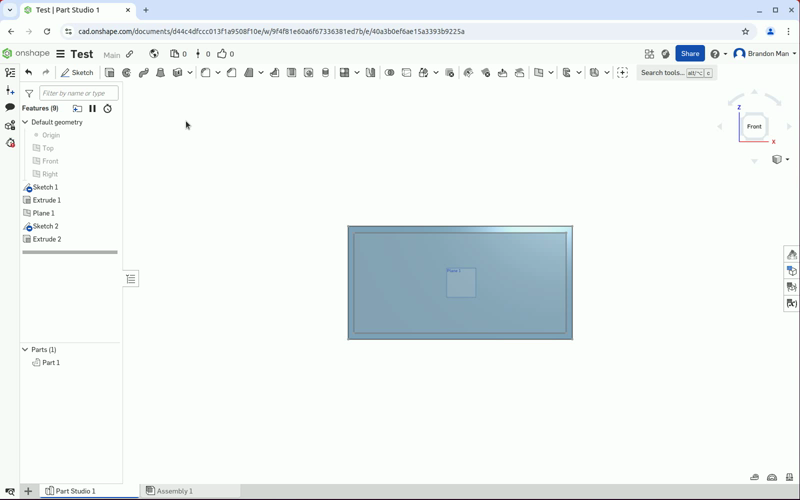
key(left, 2)
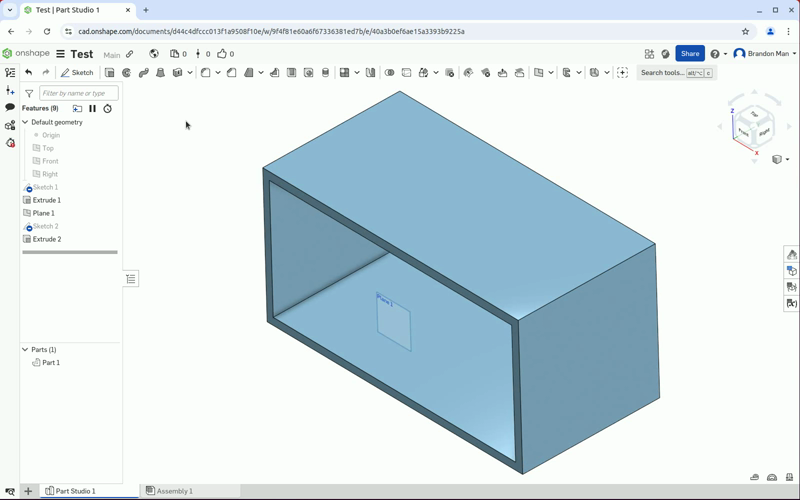
key(down, 2)
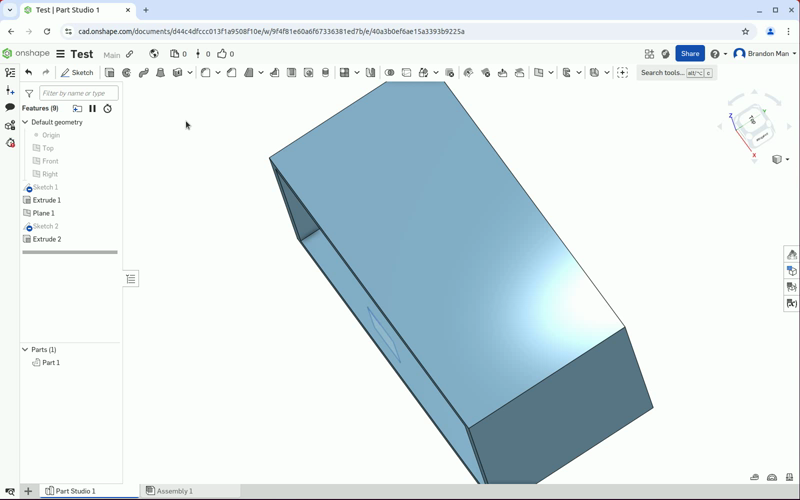
key(up, 2)
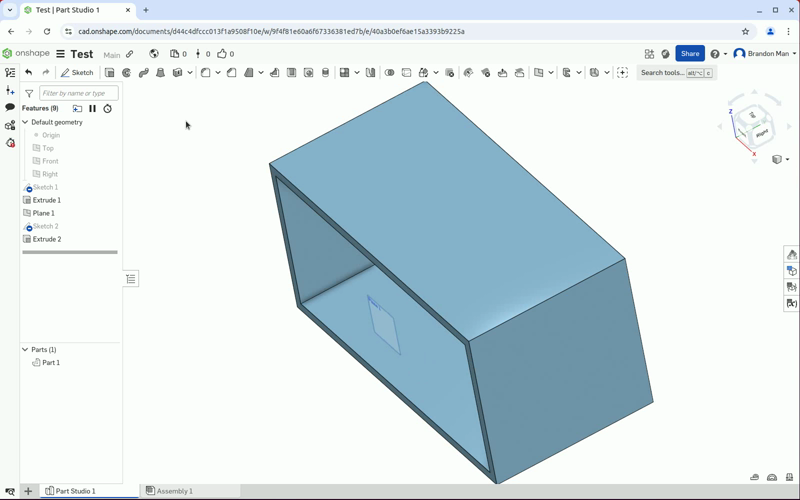
key(right, 2)
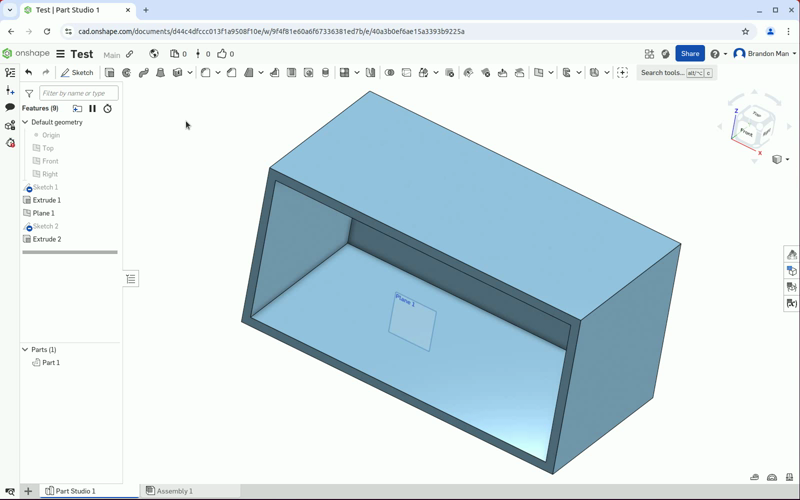
mouse_move(73, 189)
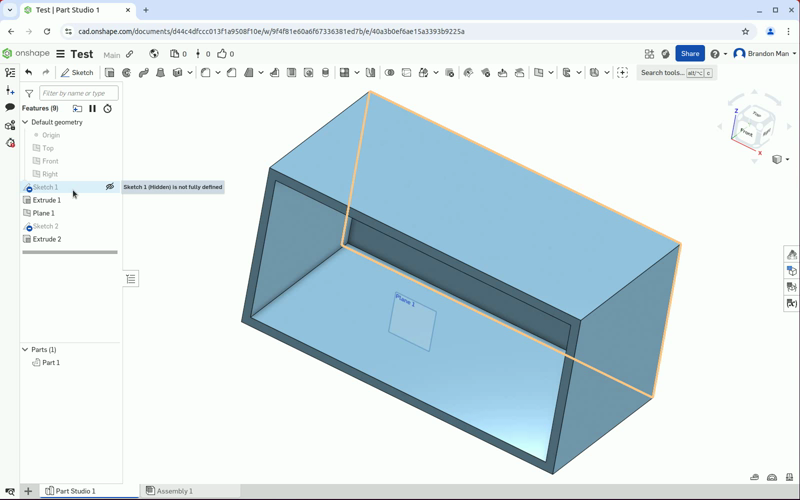
click(73, 189)